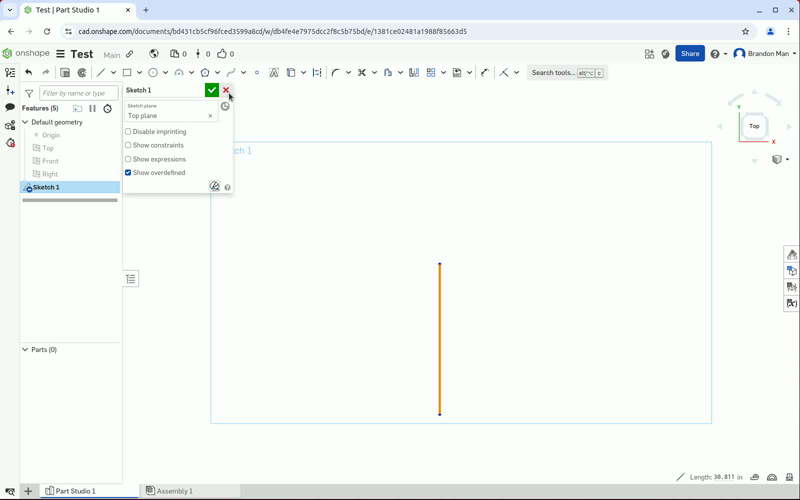
key(shift+h)
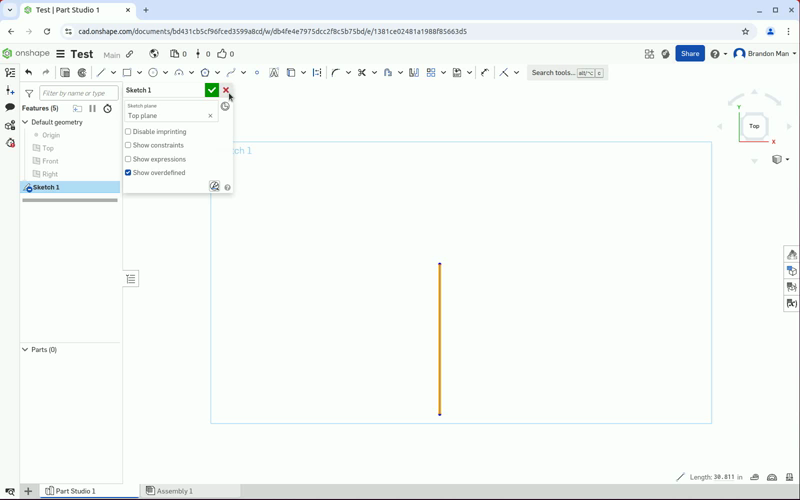
key(shift+s)
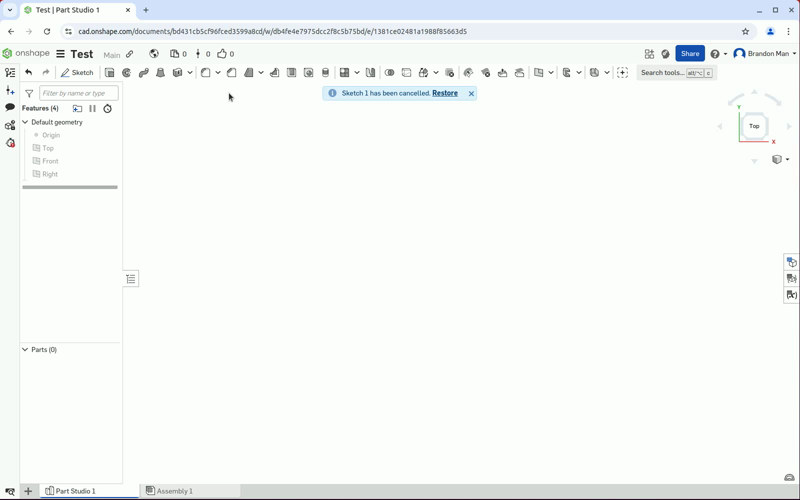
mouse_move(73, 150)
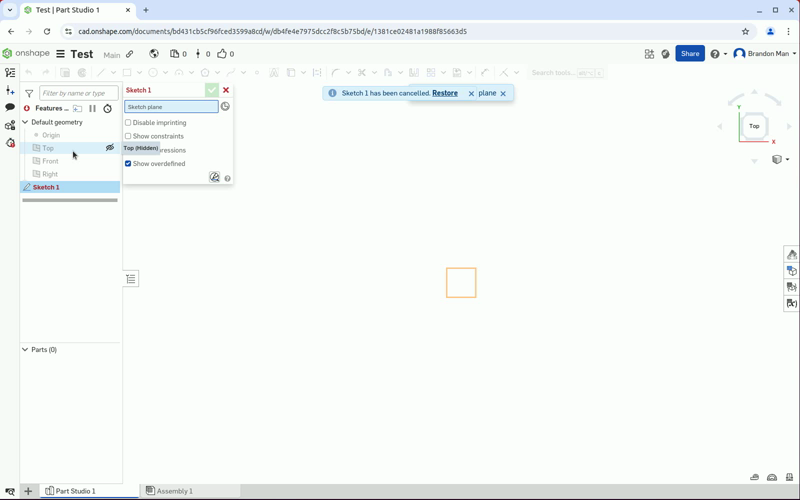
click(73, 150)
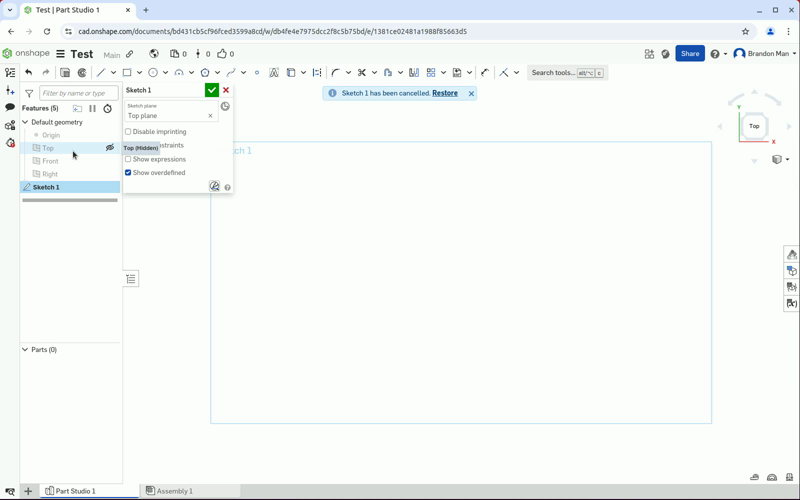
mouse_move(73, 352)
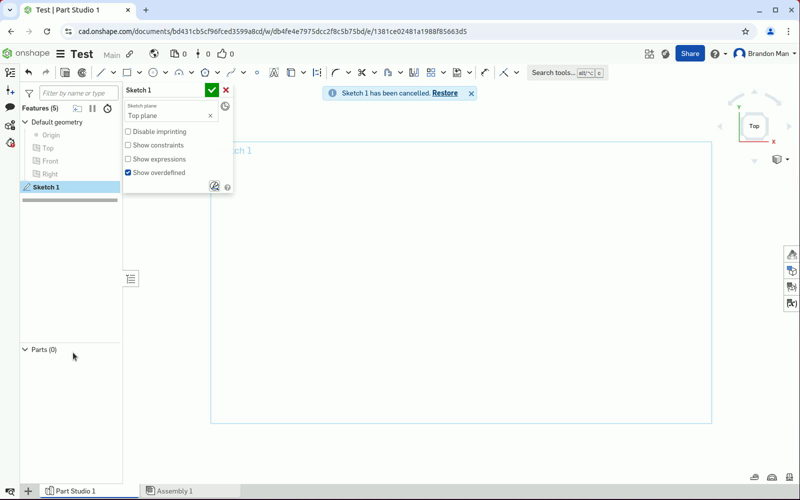
key(y)
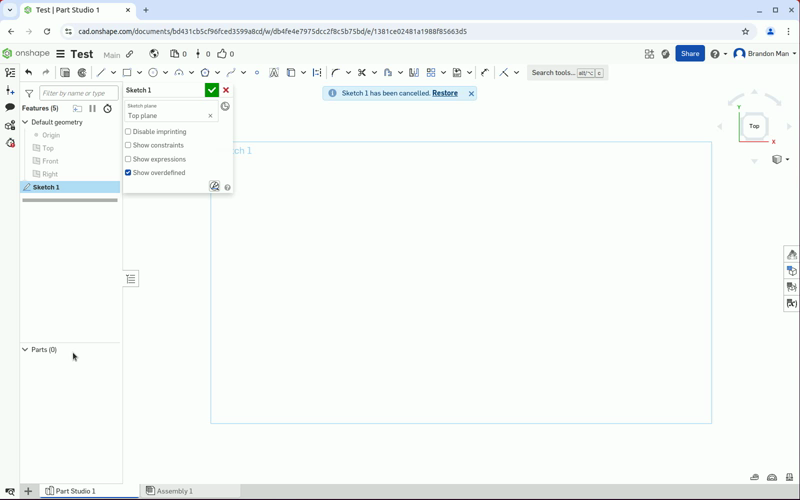
key(c)
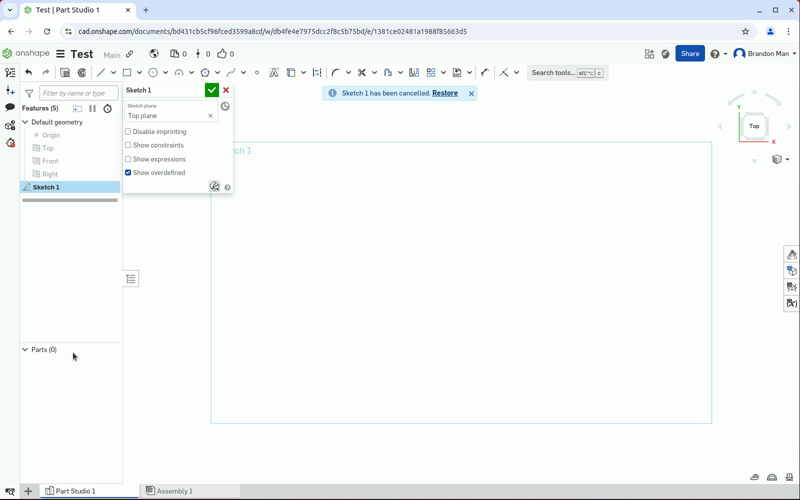
key_down(shift)
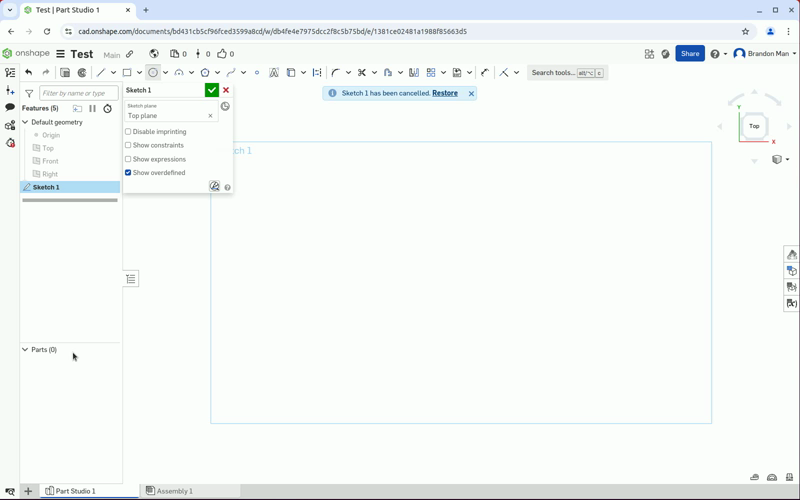
mouse_move(461, 282)
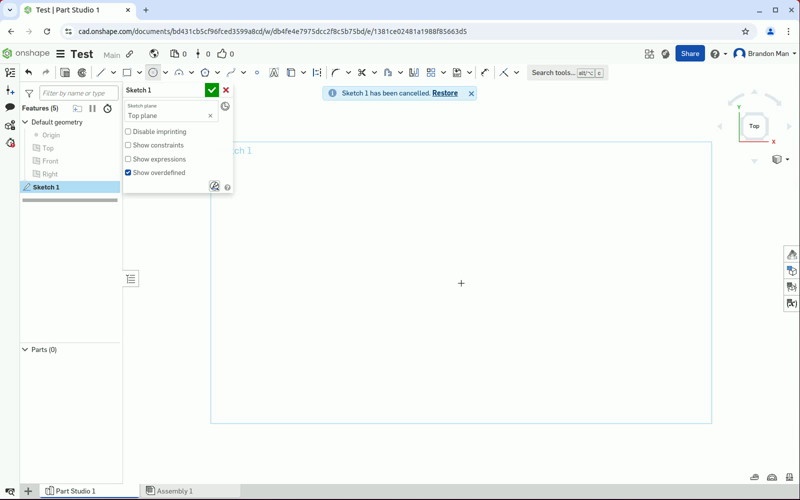
click(461, 282)
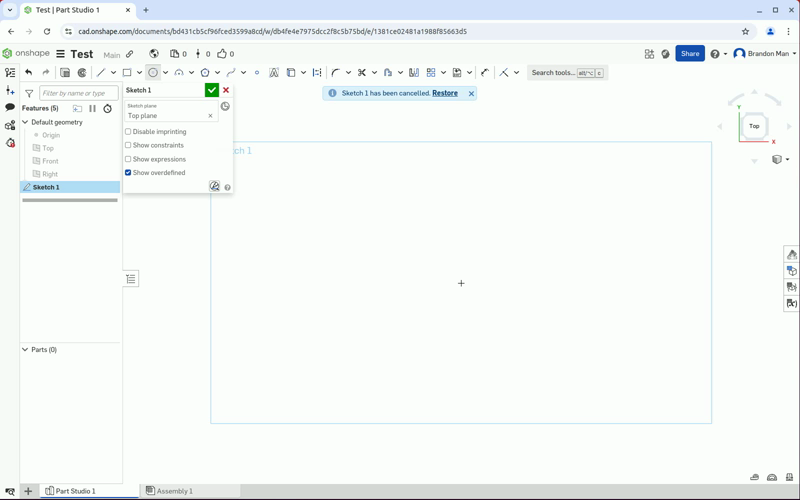
key_up(shift)
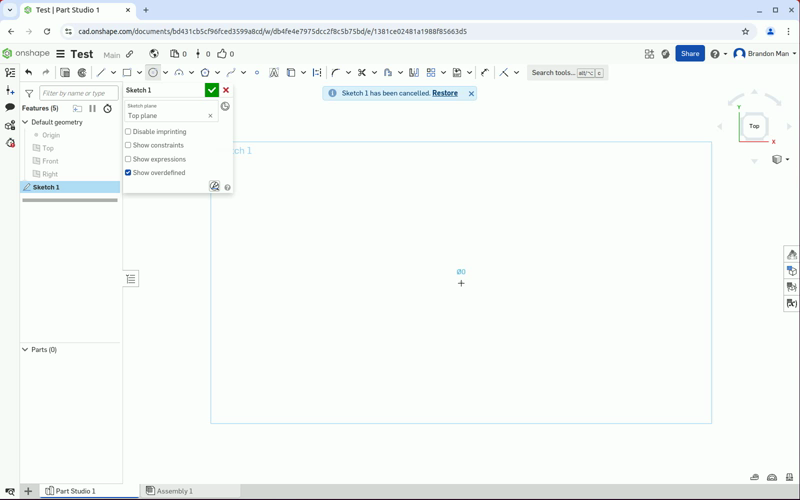
mouse_move(574, 282)
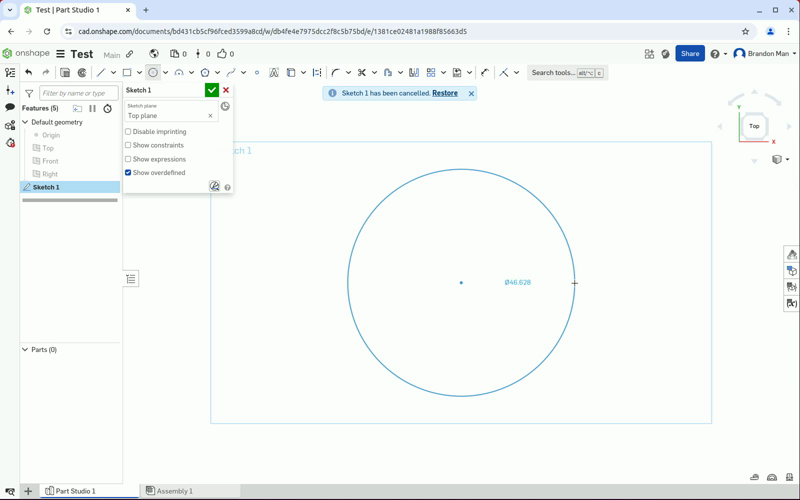
click(574, 282)
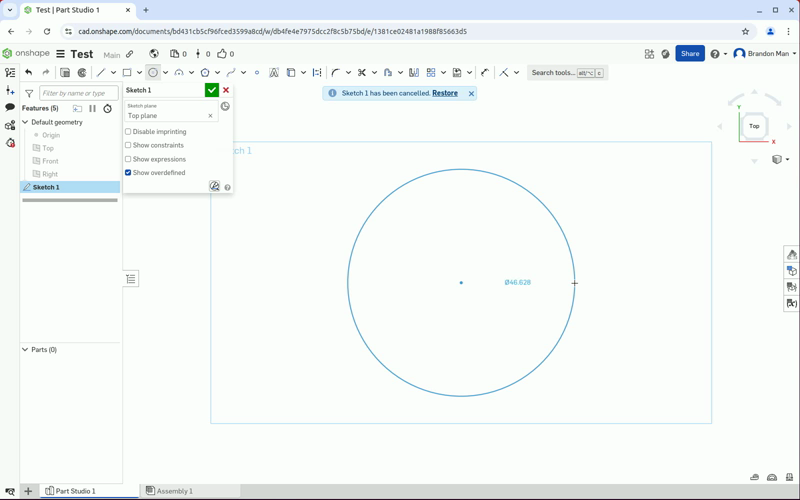
key(esc)
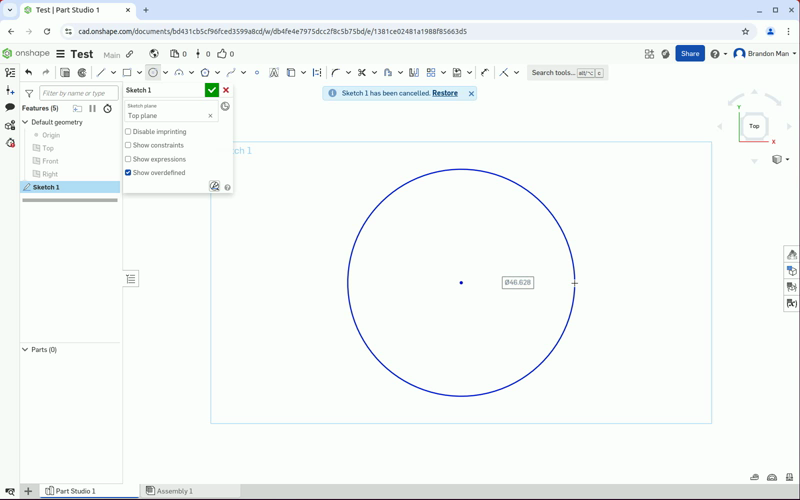
mouse_move(524, 274)
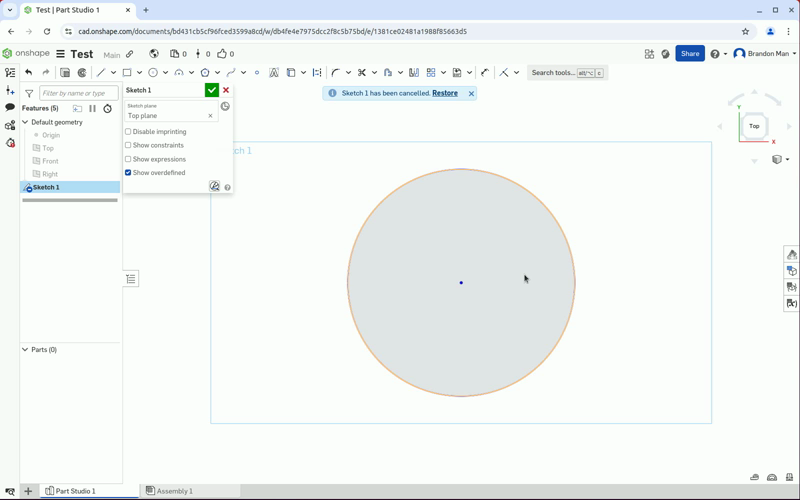
click(524, 274)
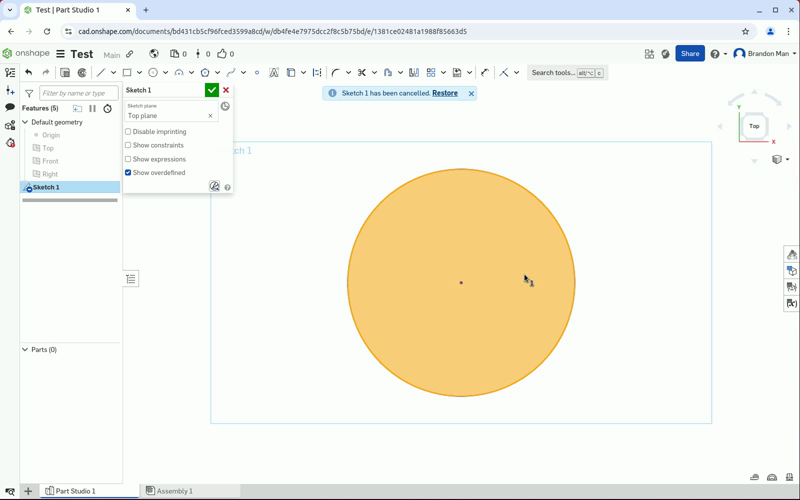
mouse_move(73, 352)
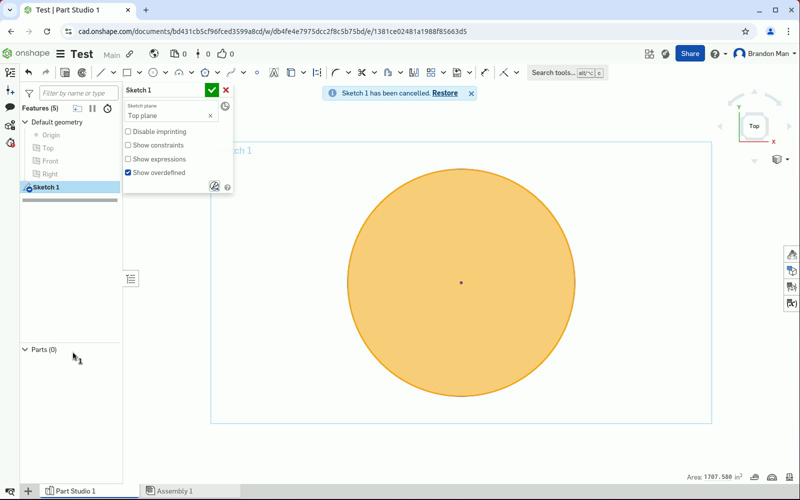
key(shift+y)
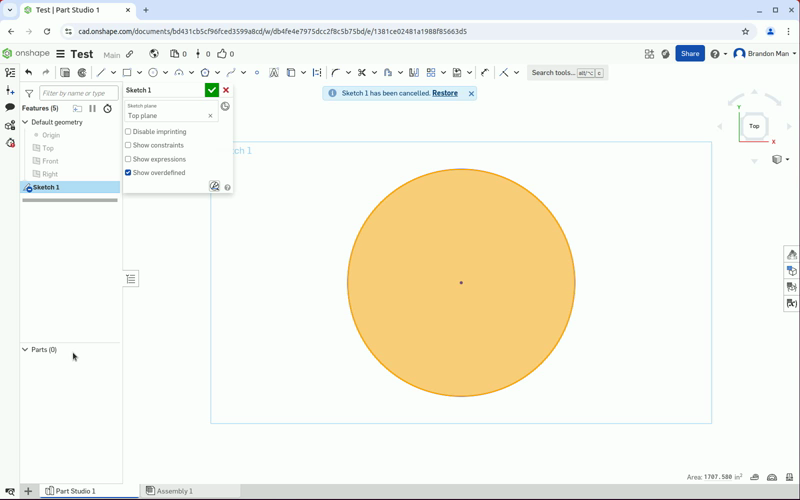
key(shift+e)
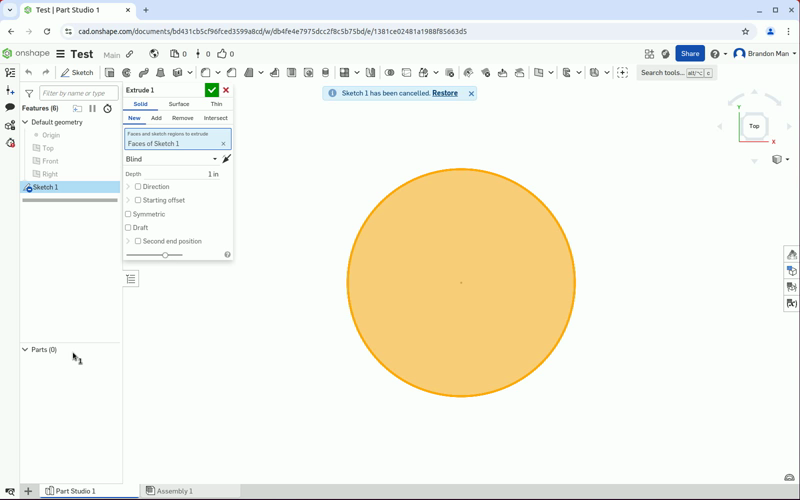
mouse_move(143, 106)
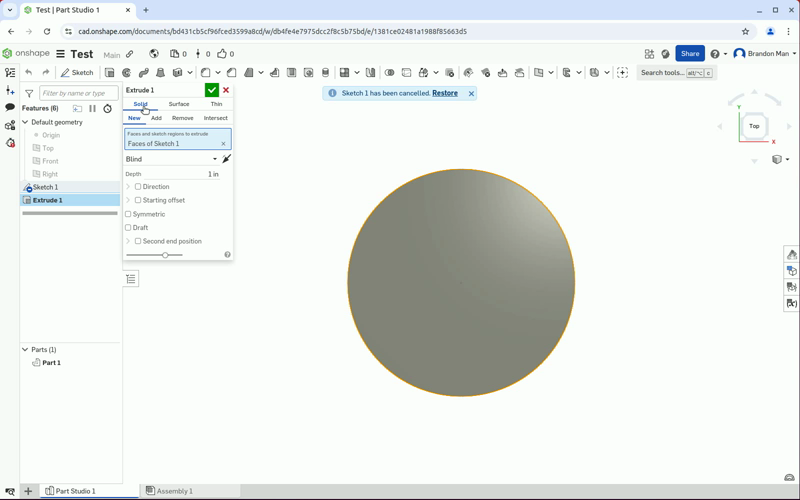
click(143, 106)
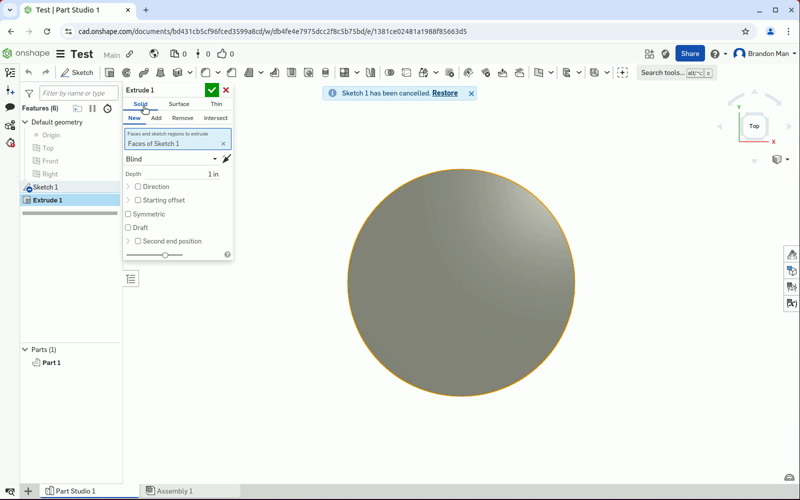
mouse_move(137, 120)
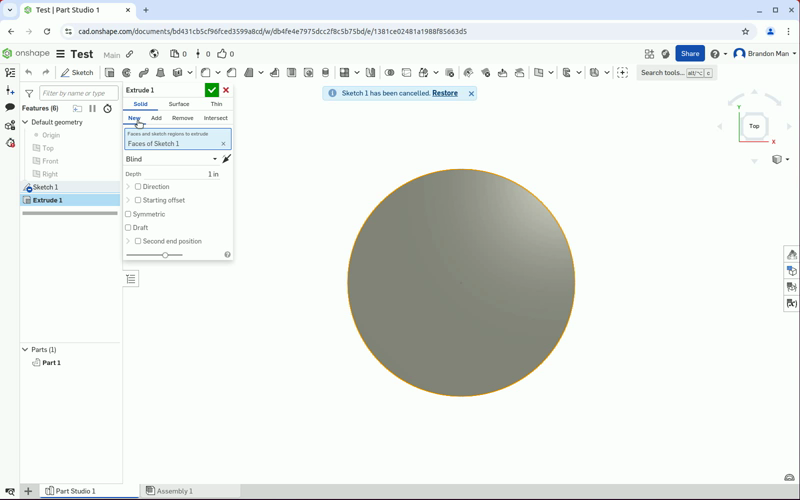
click(137, 120)
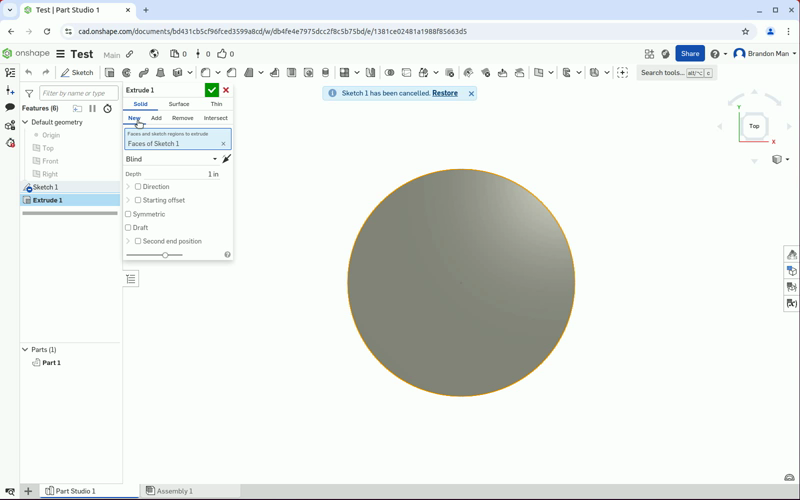
key(tab, 4)
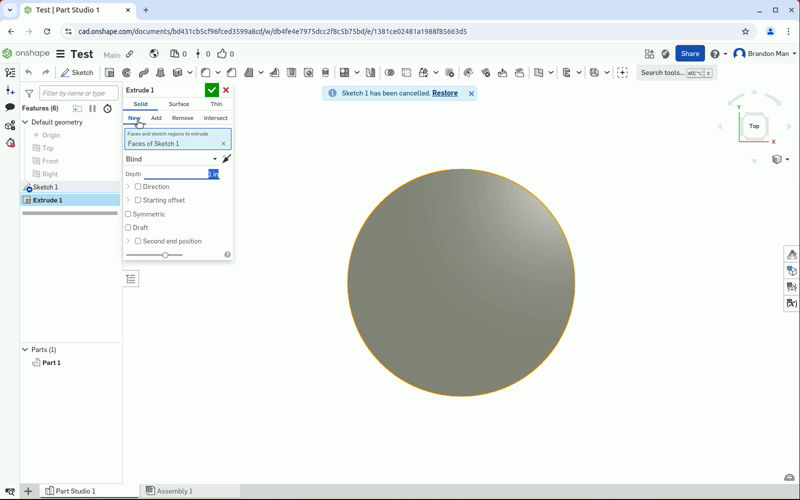
text(5.055)
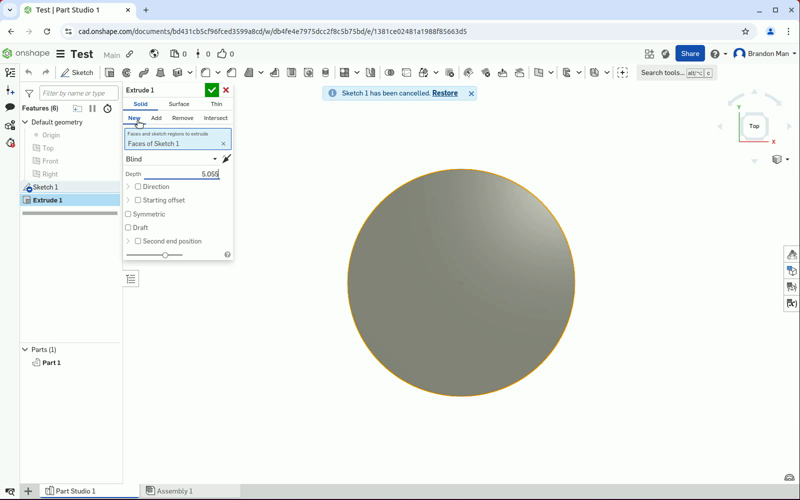
key(enter)
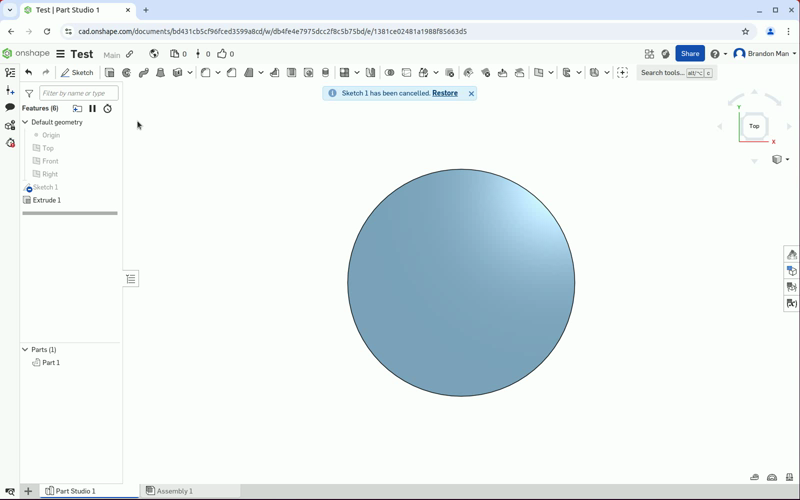
key(shift+h)
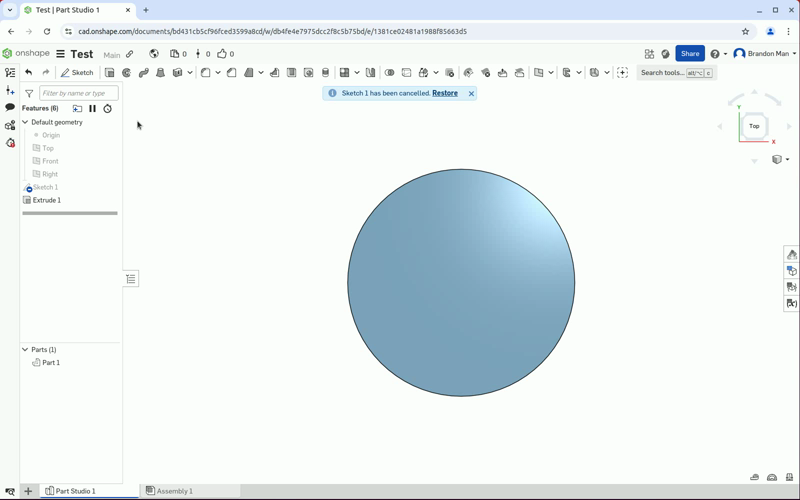
key(shift+h)
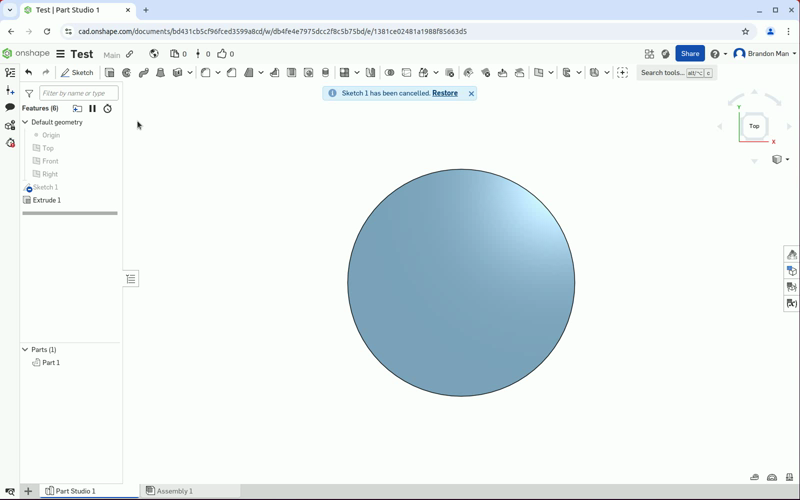
mouse_move(73, 189)
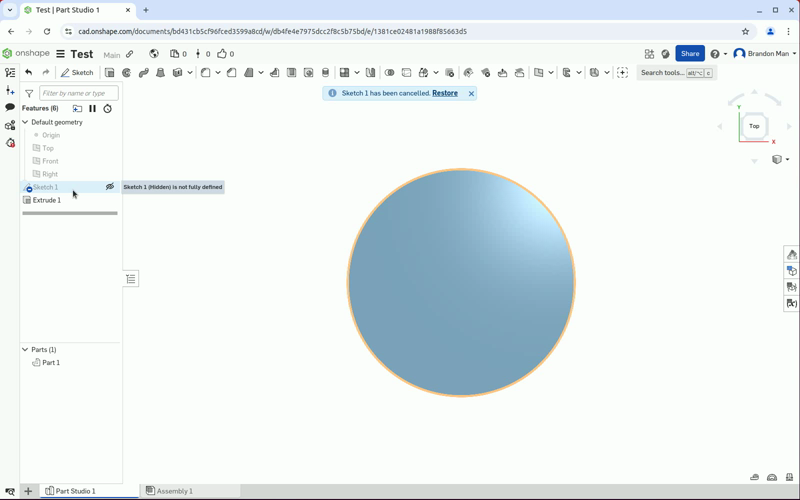
click(73, 189)
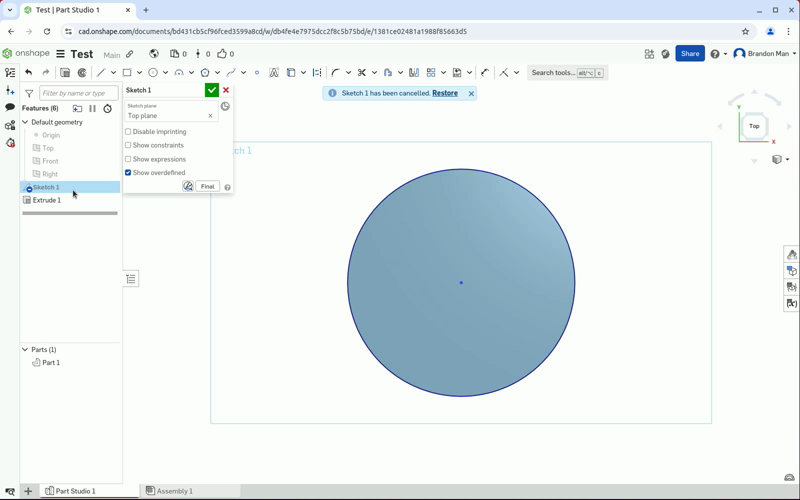
mouse_move(229, 92)
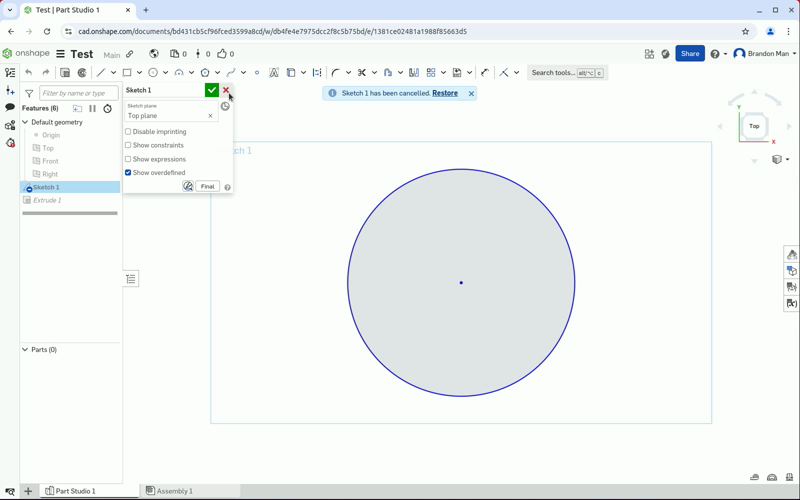
click(229, 92)
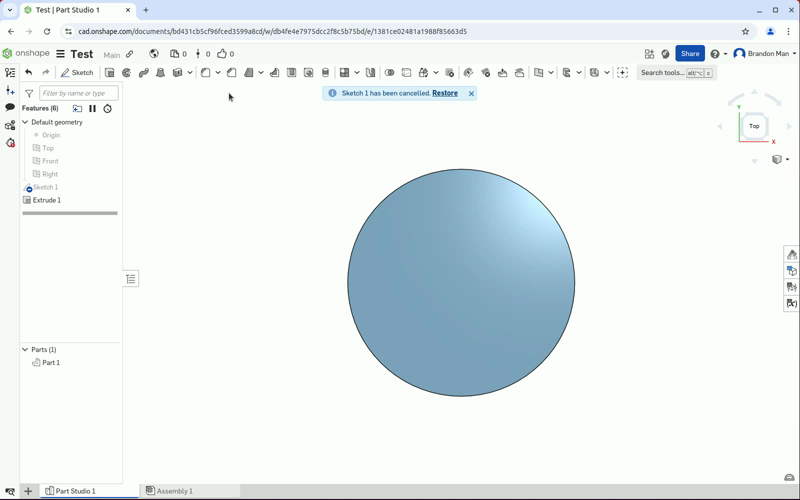
mouse_move(541, 75)
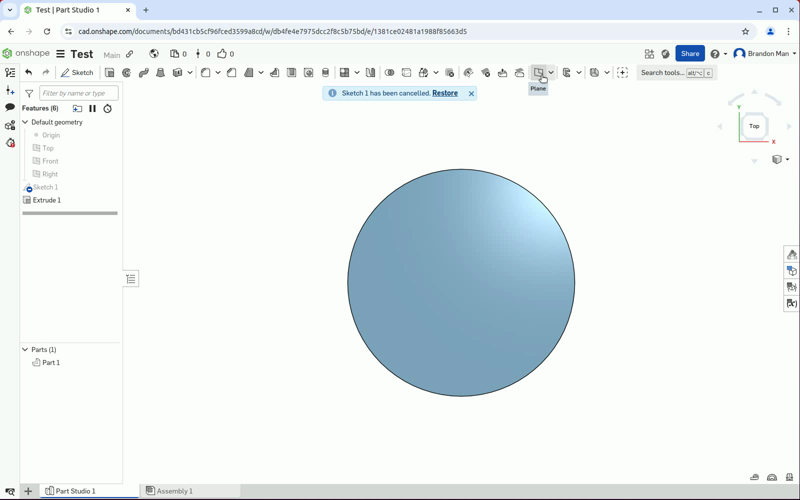
click(541, 75)
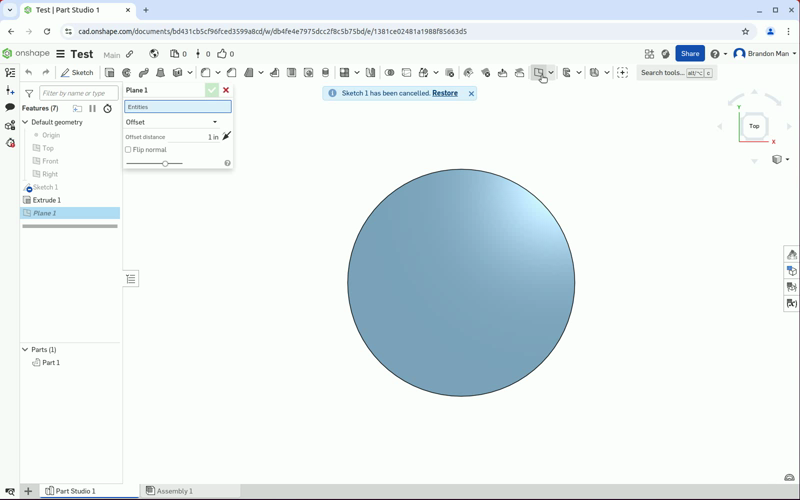
mouse_move(73, 150)
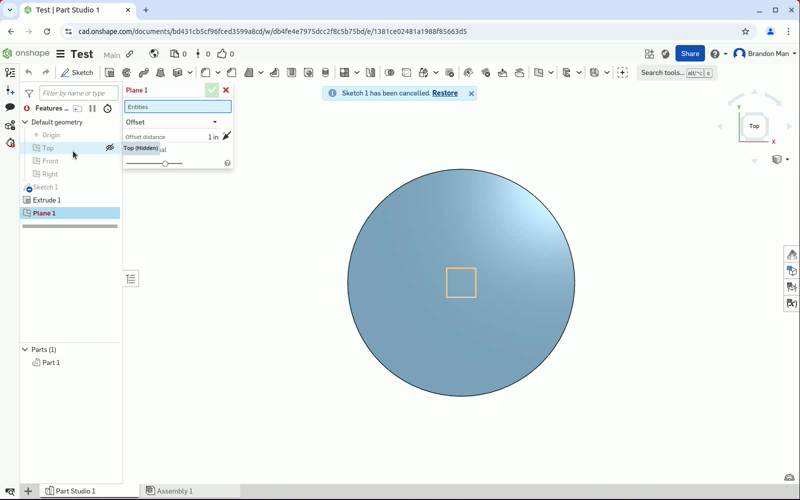
click(73, 150)
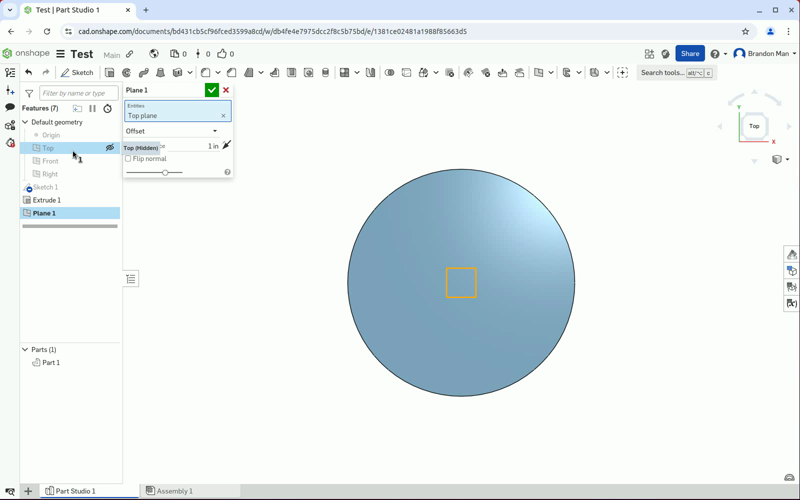
key(tab, 2)
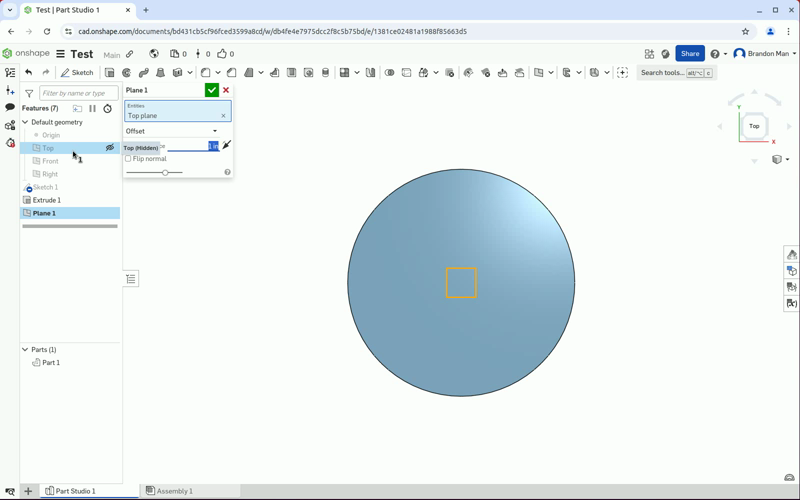
text(5.053)
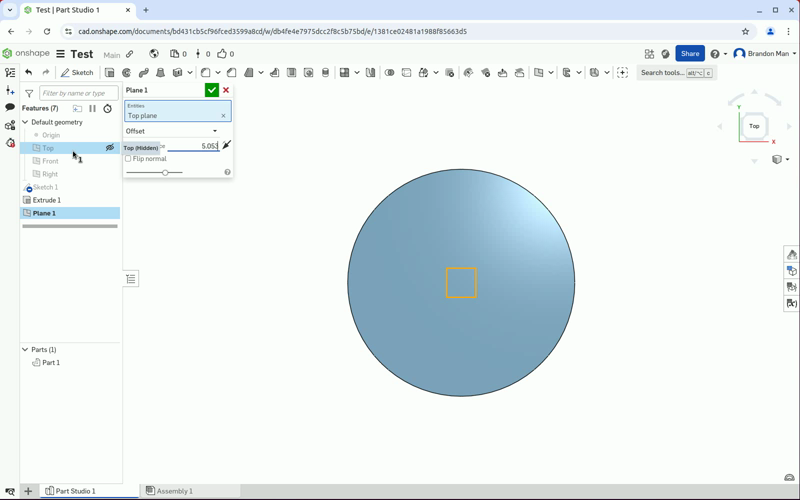
key(enter, 2)
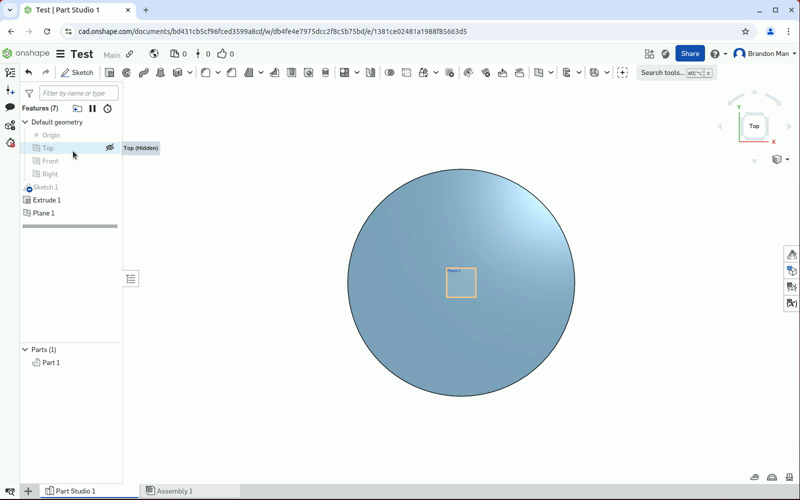
key(shift+s)
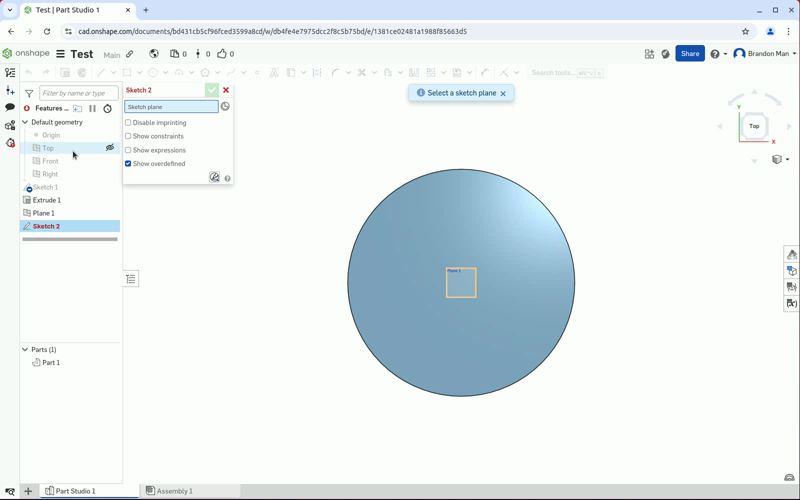
mouse_move(73, 215)
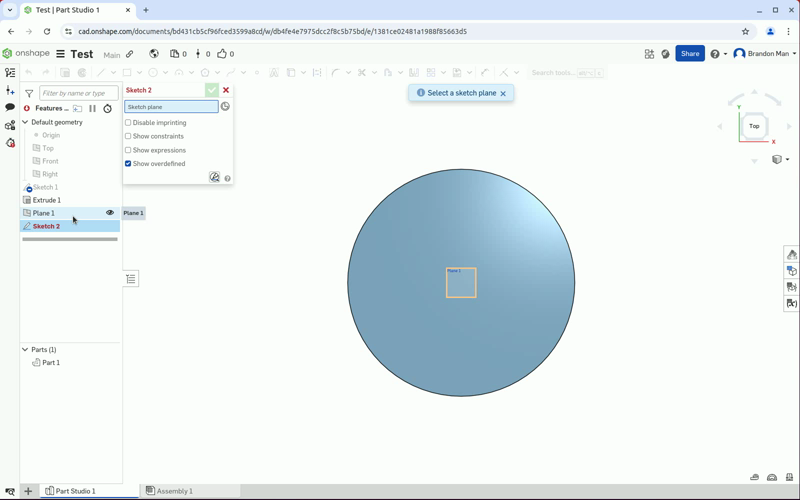
click(73, 215)
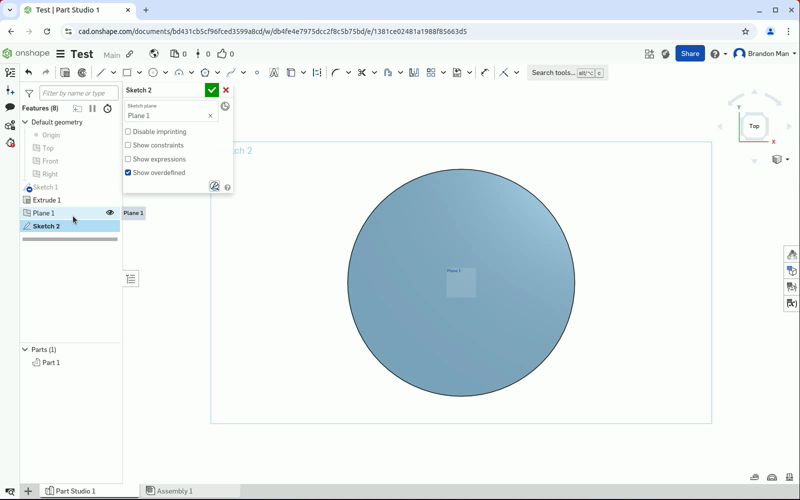
mouse_move(73, 352)
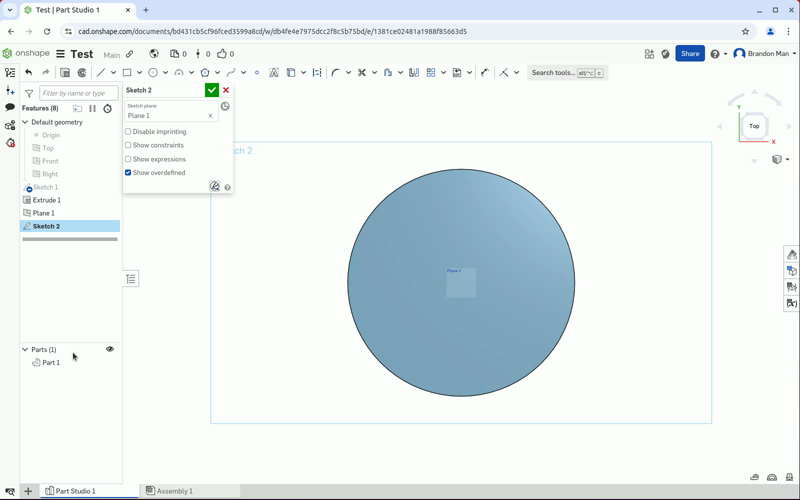
key(y)
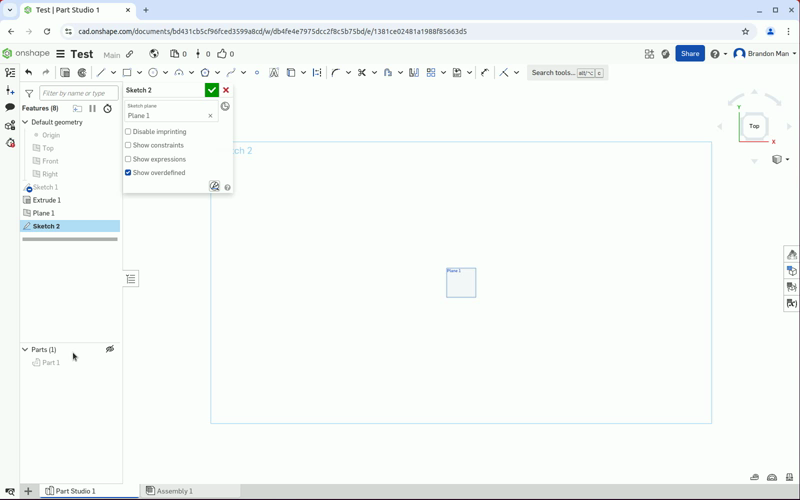
key(c)
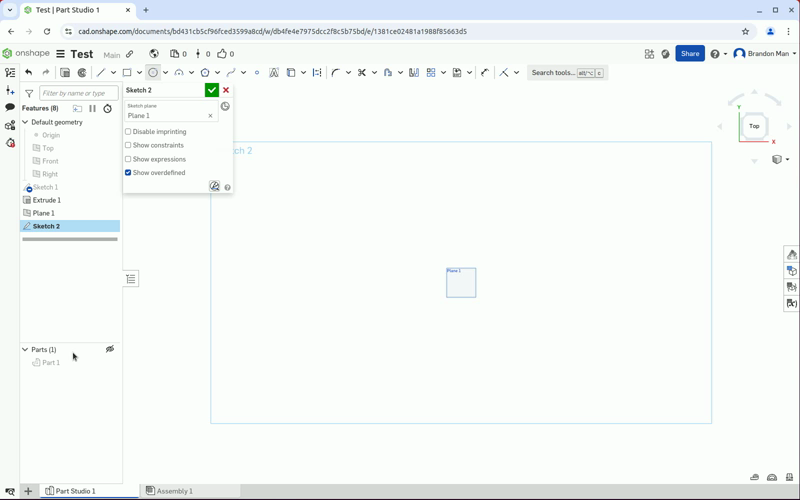
key_down(shift)
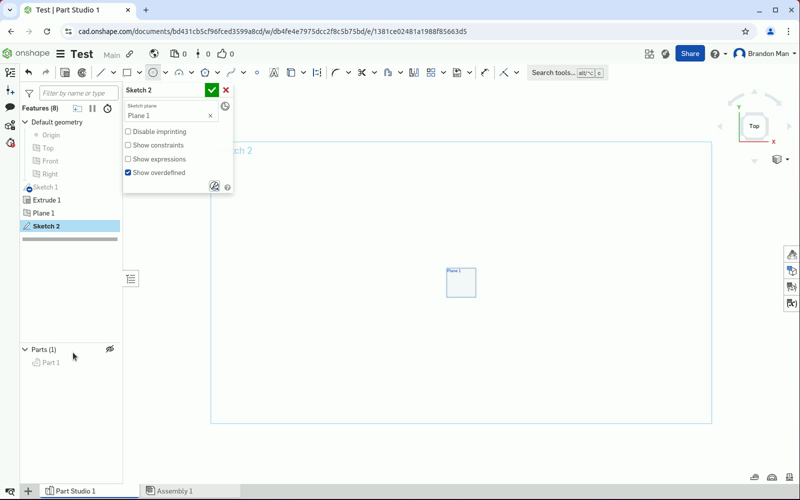
mouse_move(461, 282)
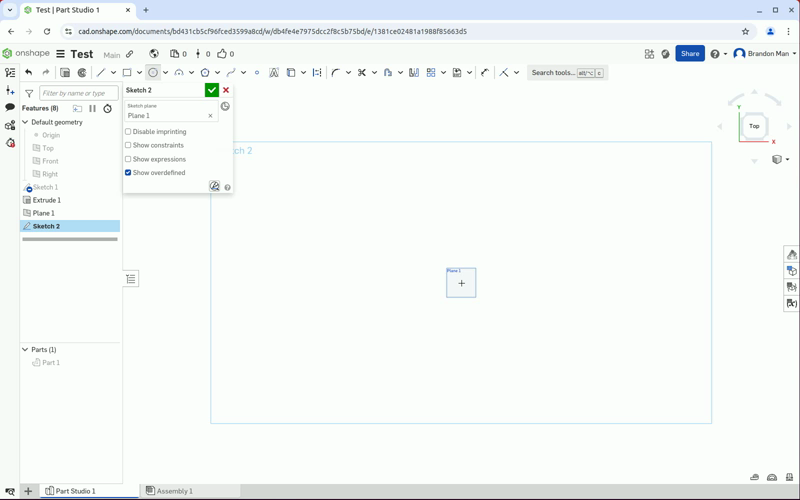
click(461, 282)
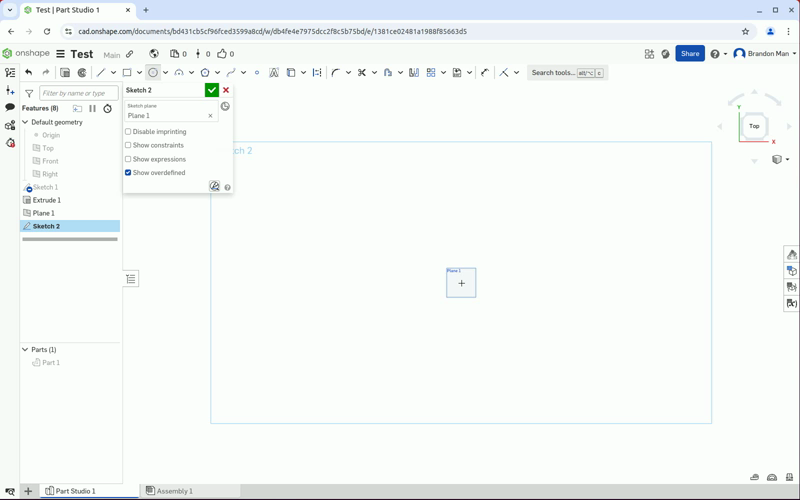
key_up(shift)
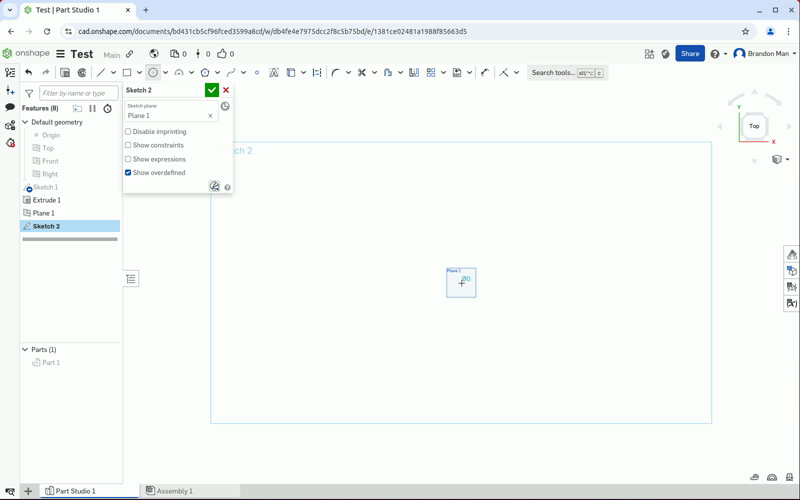
mouse_move(531, 282)
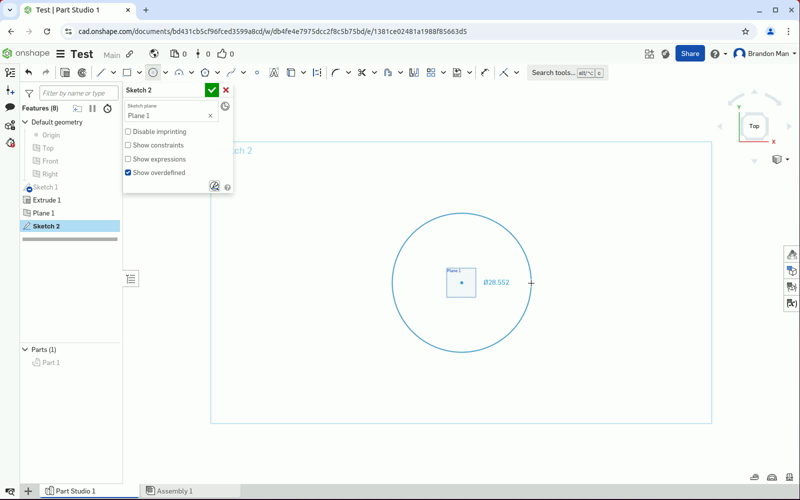
click(531, 282)
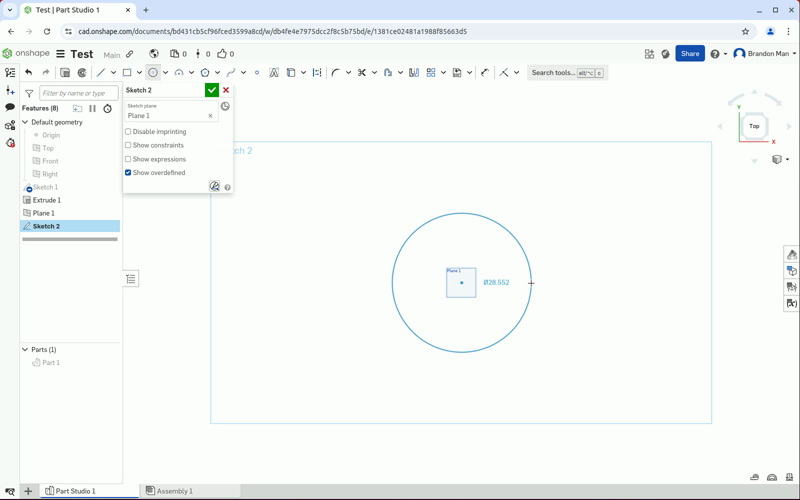
key(esc)
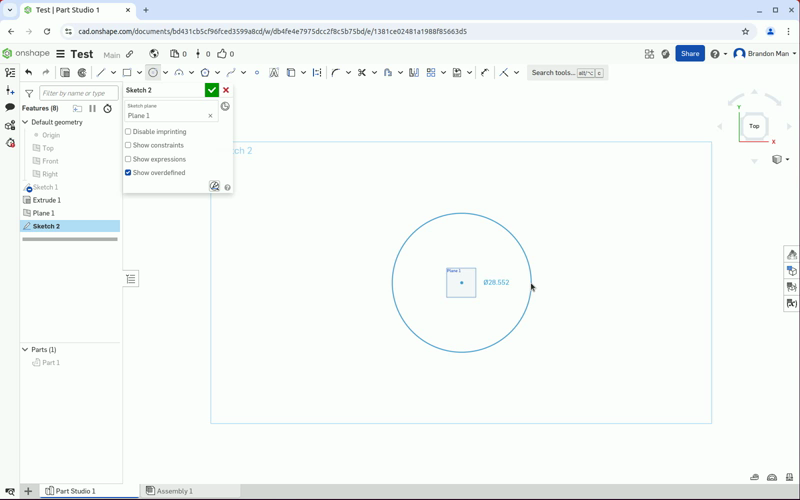
mouse_move(409, 308)
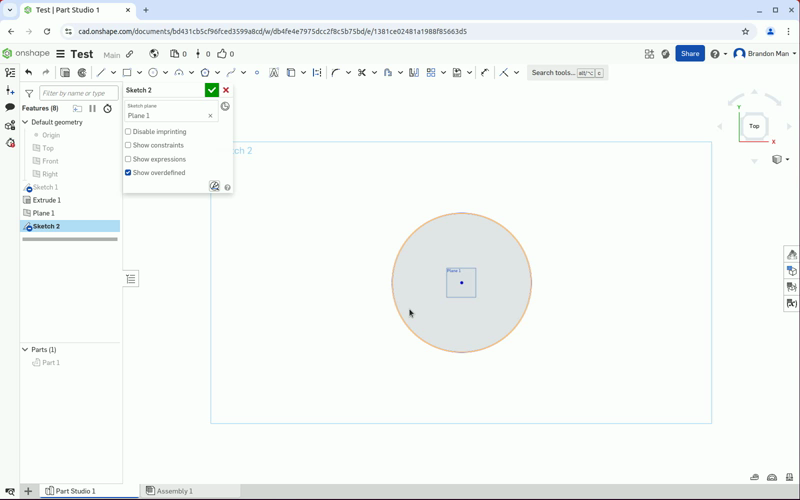
click(409, 308)
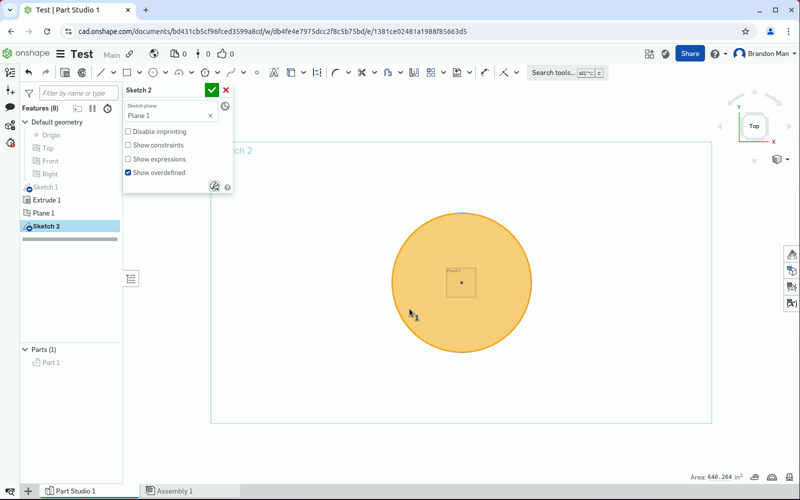
mouse_move(73, 352)
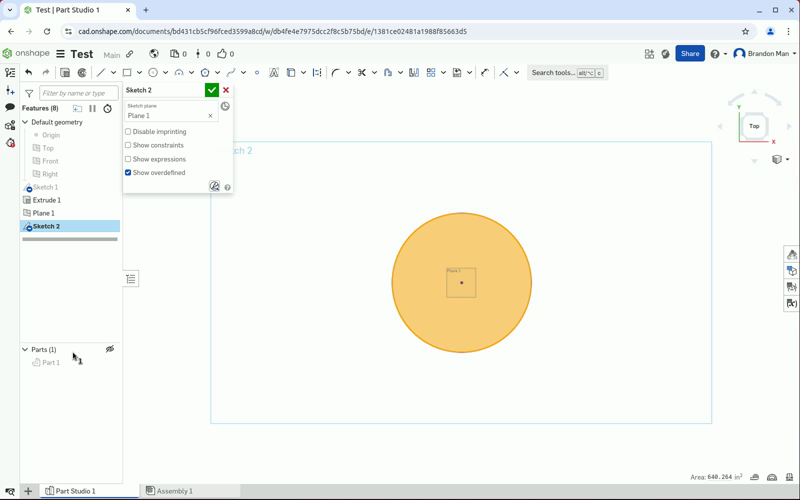
key(shift+y)
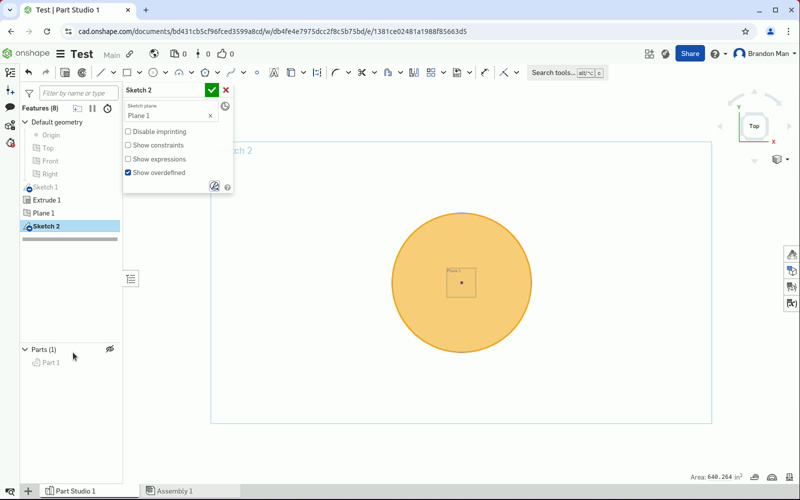
key(shift+e)
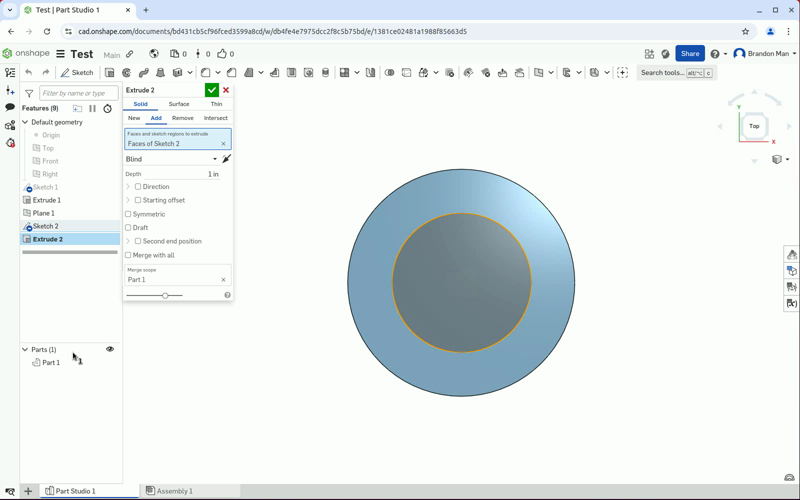
mouse_move(143, 106)
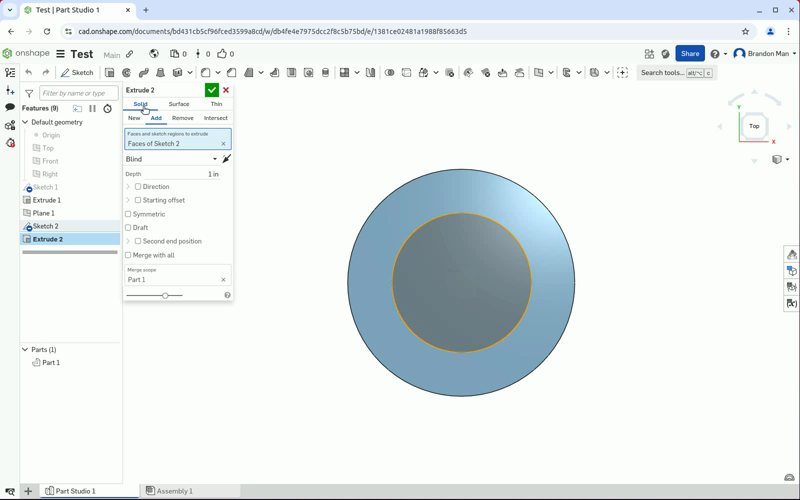
click(143, 106)
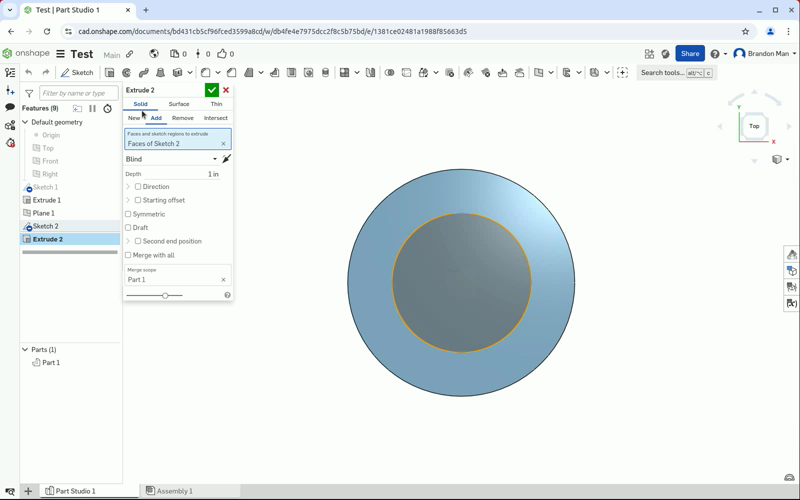
mouse_move(137, 120)
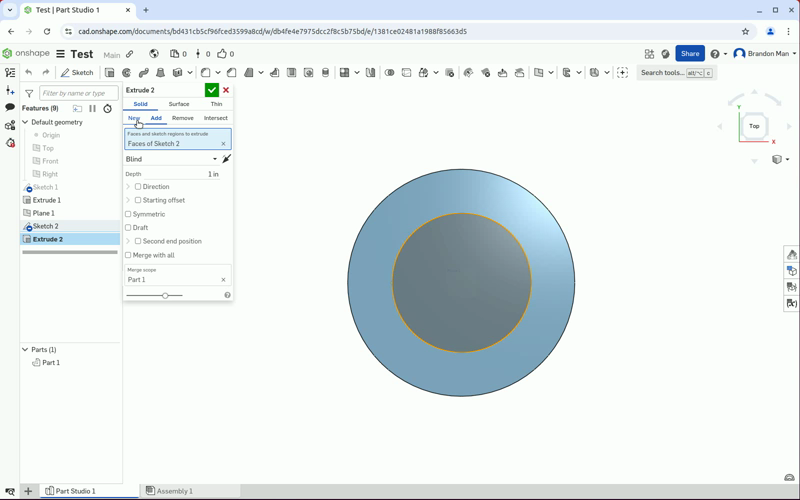
click(137, 120)
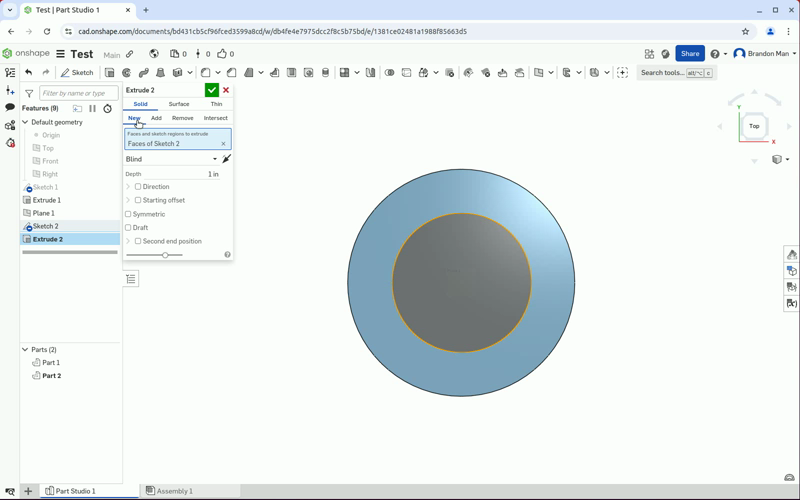
key(tab, 4)
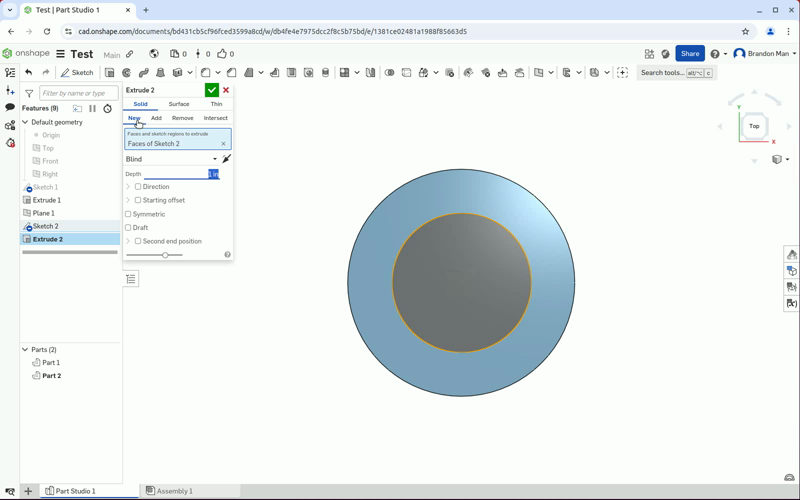
text(8.184)
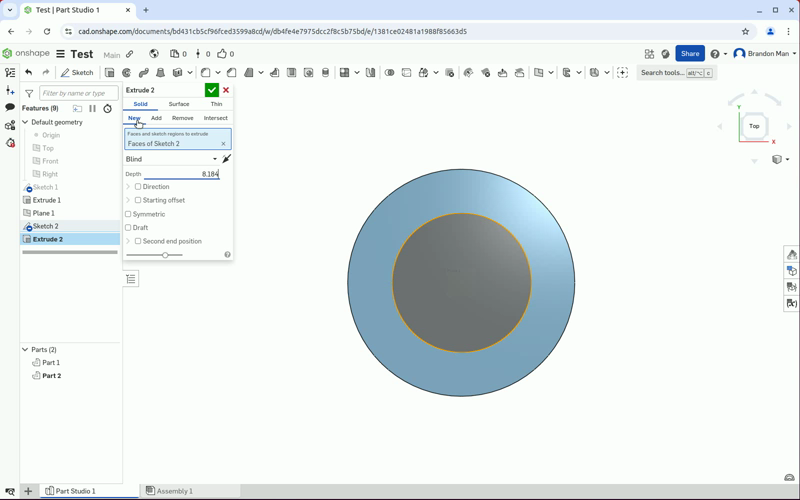
key(enter)
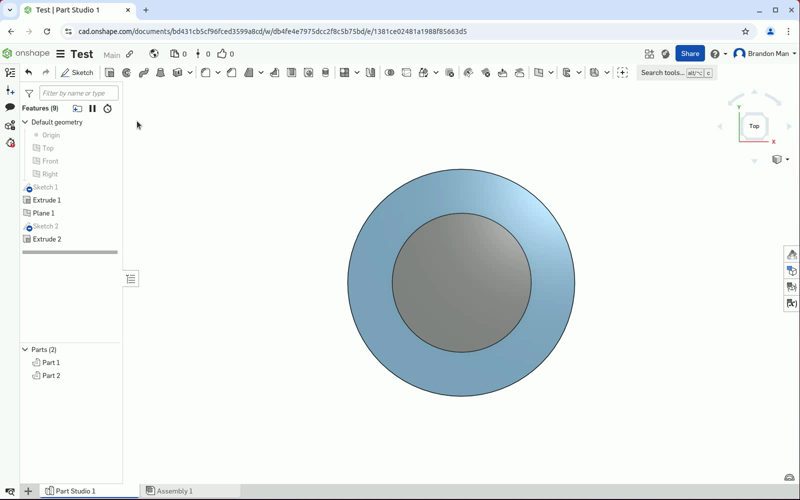
key(shift+h)
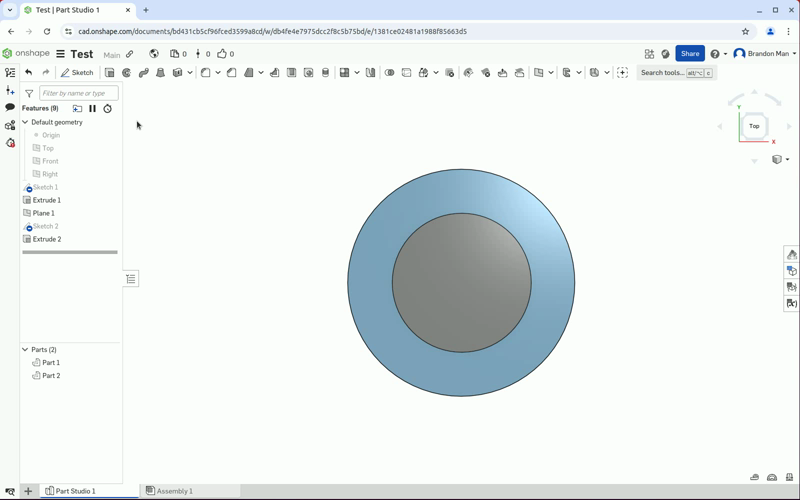
key(shift+h)
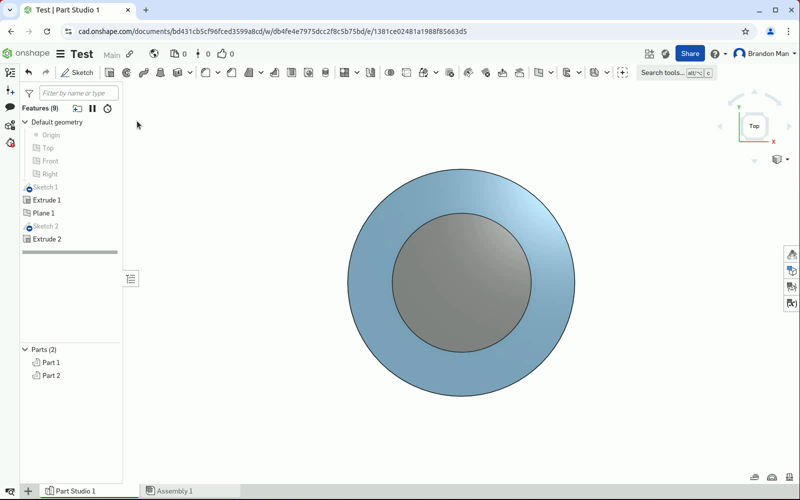
mouse_move(73, 189)
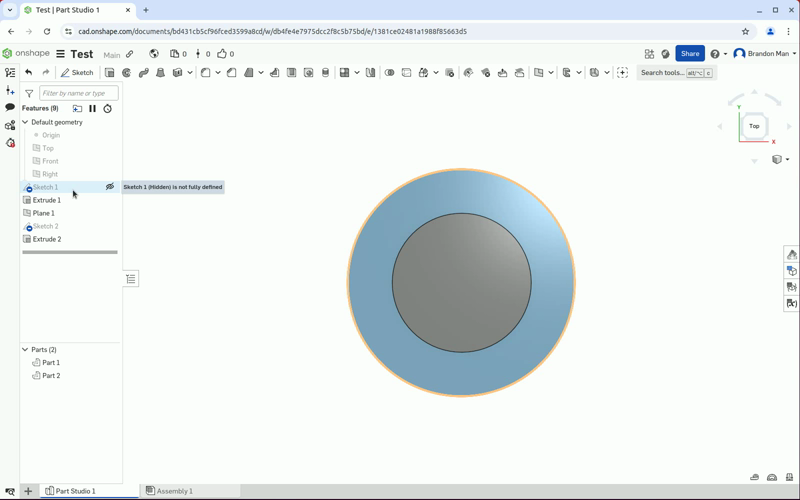
click(73, 189)
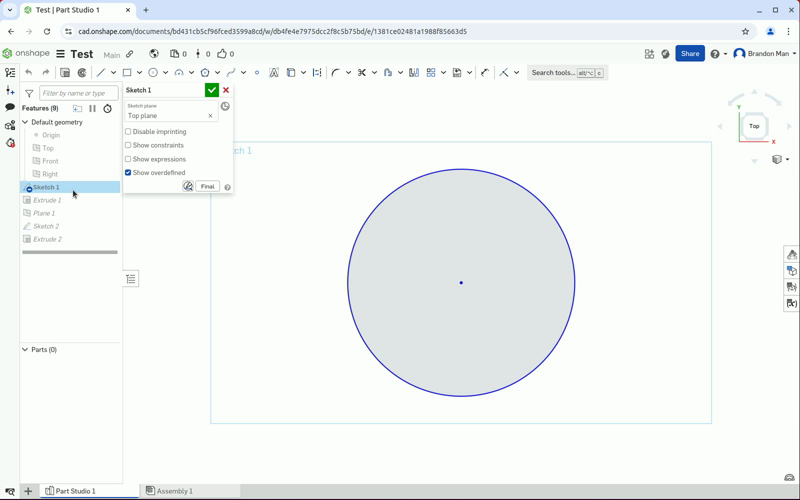
mouse_move(229, 92)
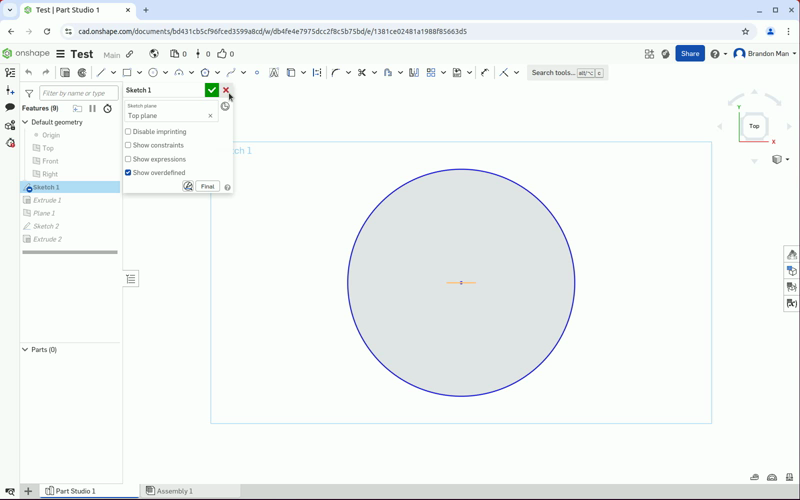
click(229, 92)
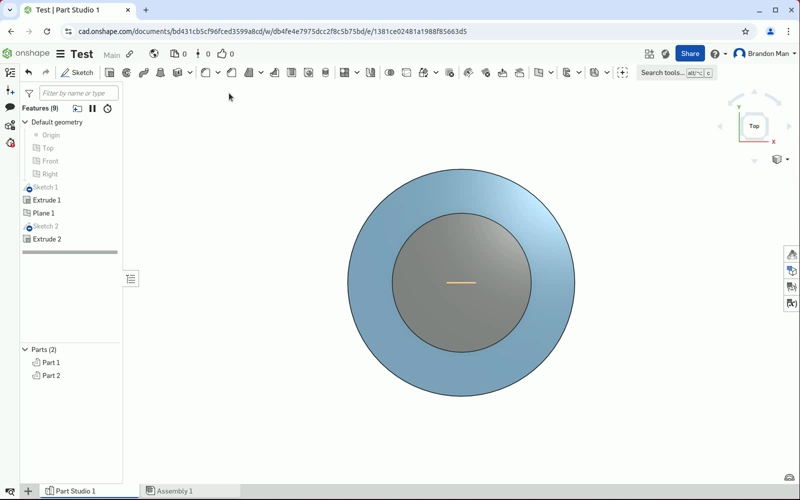
mouse_move(541, 75)
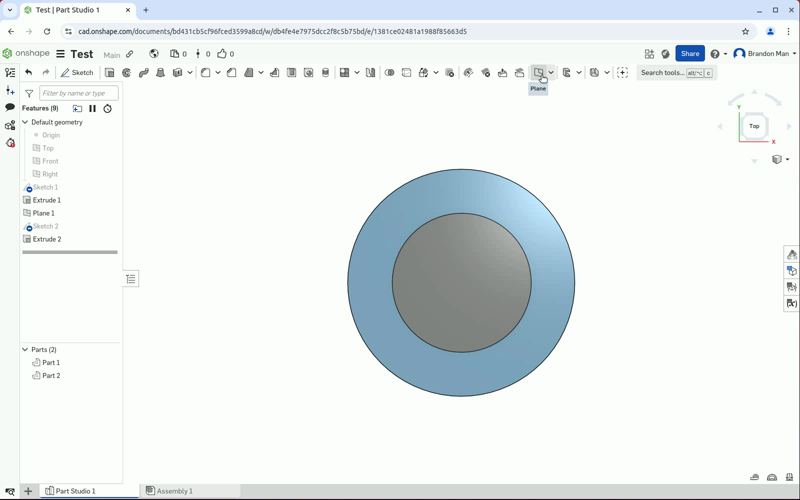
click(541, 75)
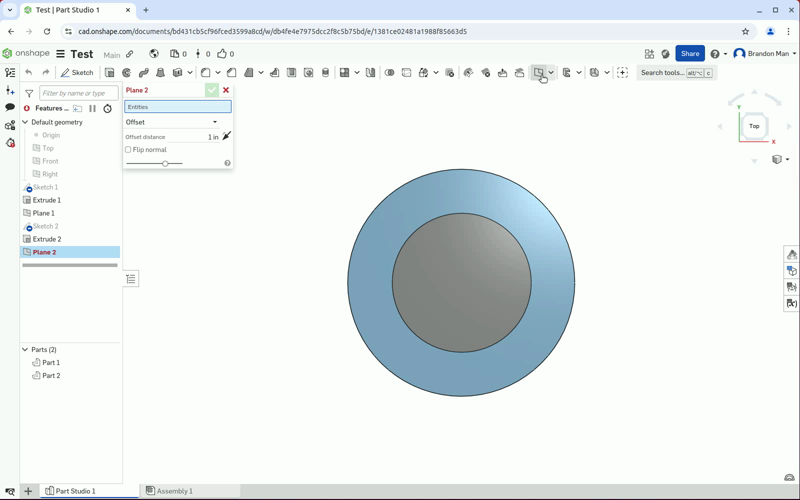
mouse_move(73, 150)
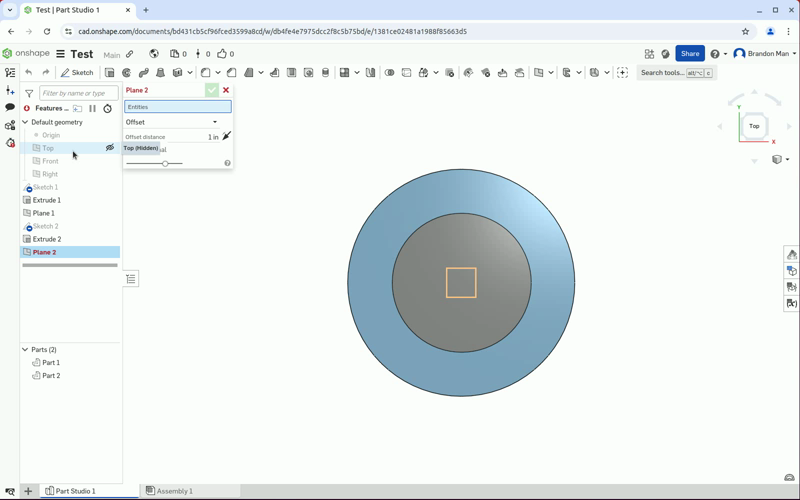
click(73, 150)
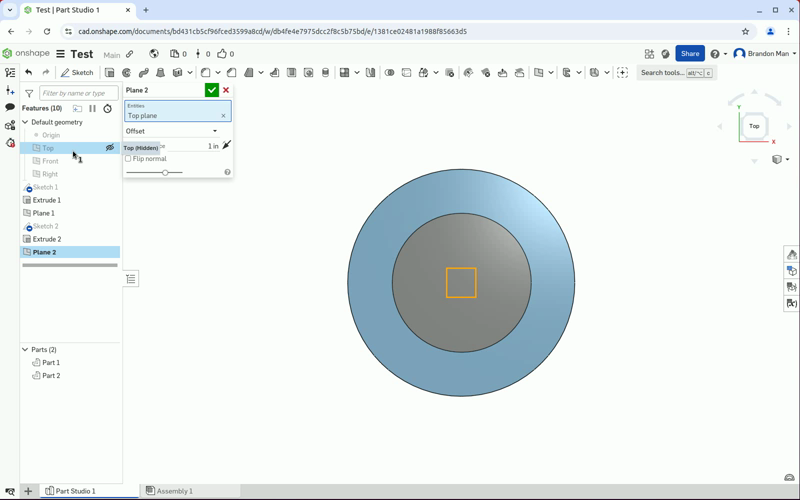
key(tab, 2)
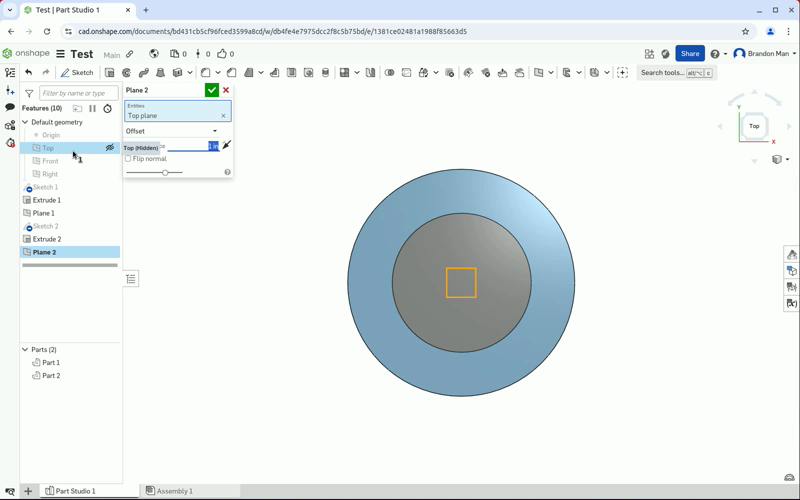
text(13.249)
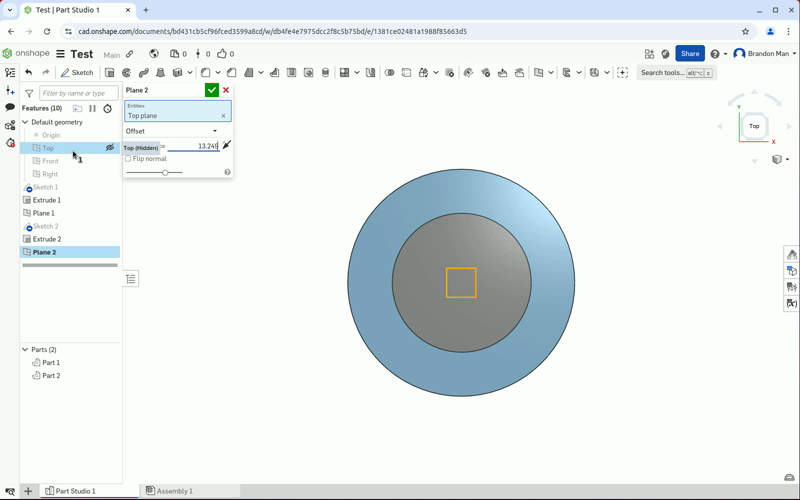
key(enter, 2)
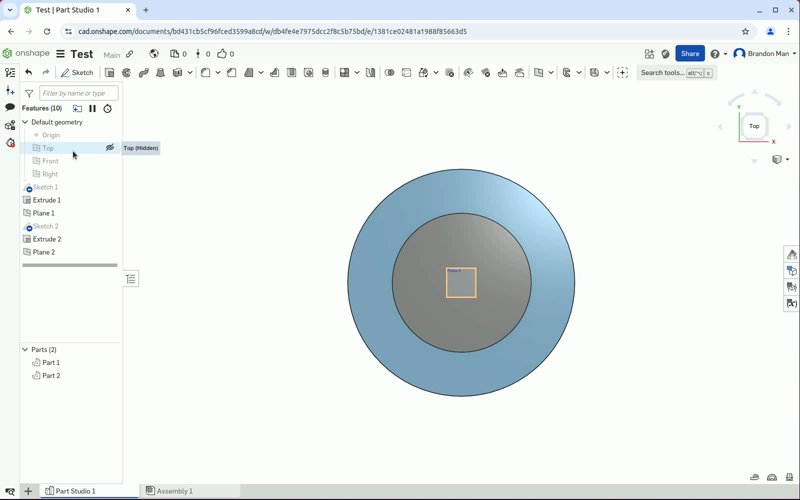
key(shift+s)
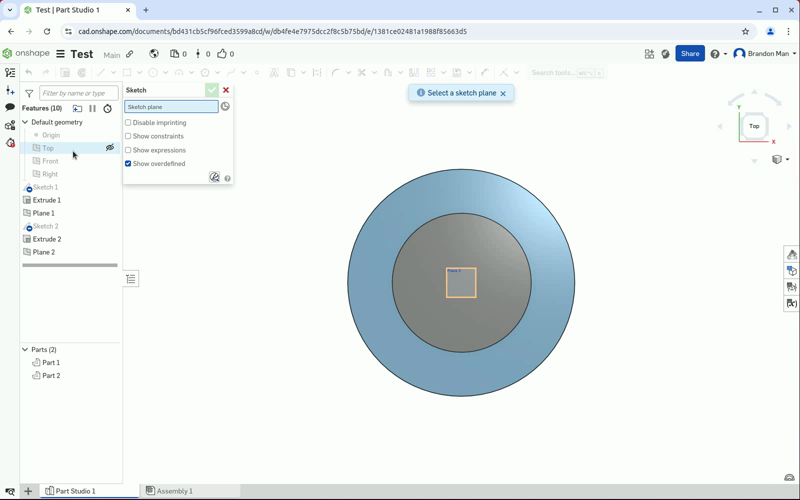
mouse_move(73, 254)
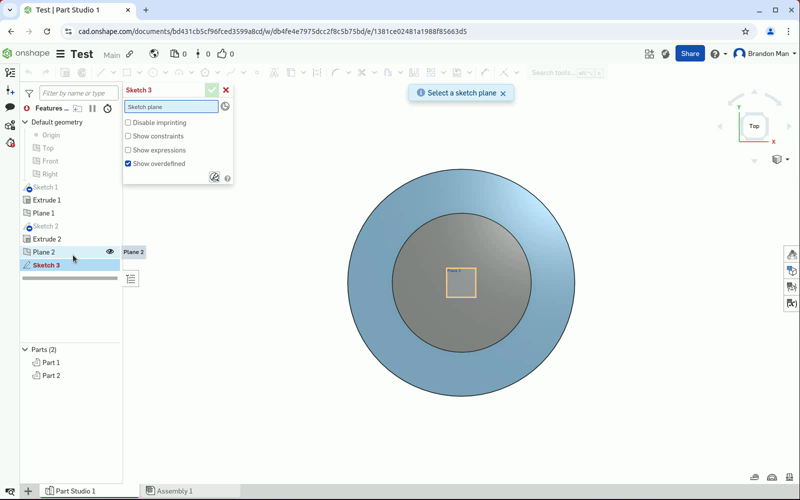
click(73, 254)
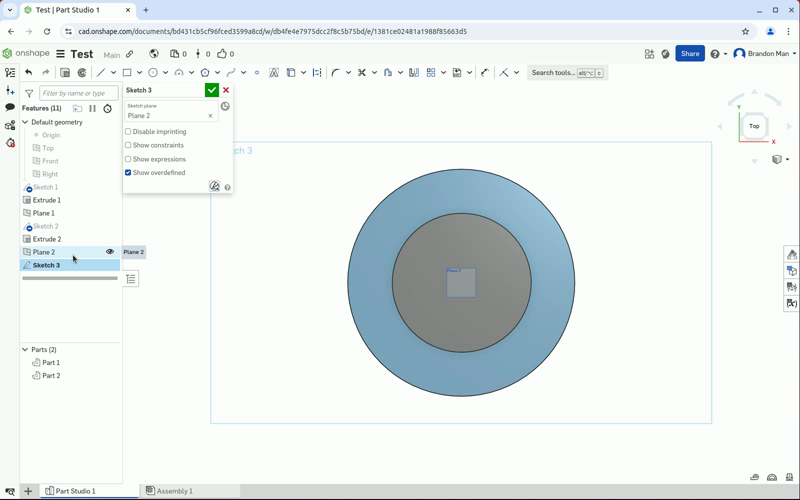
mouse_move(73, 352)
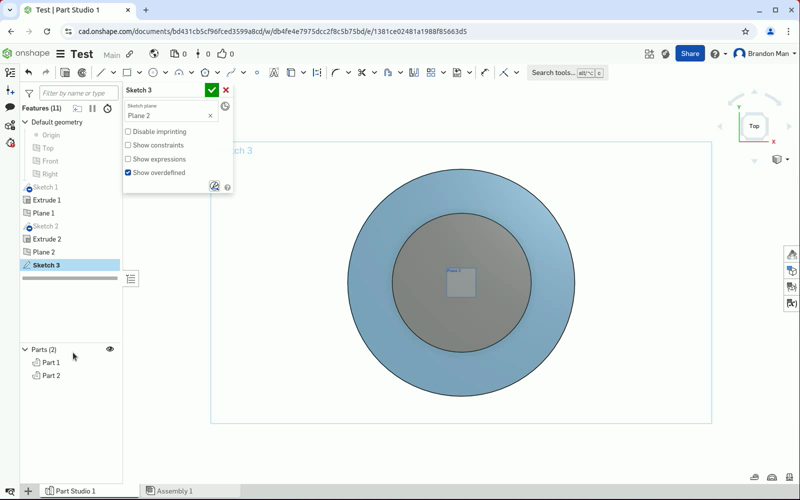
key(y)
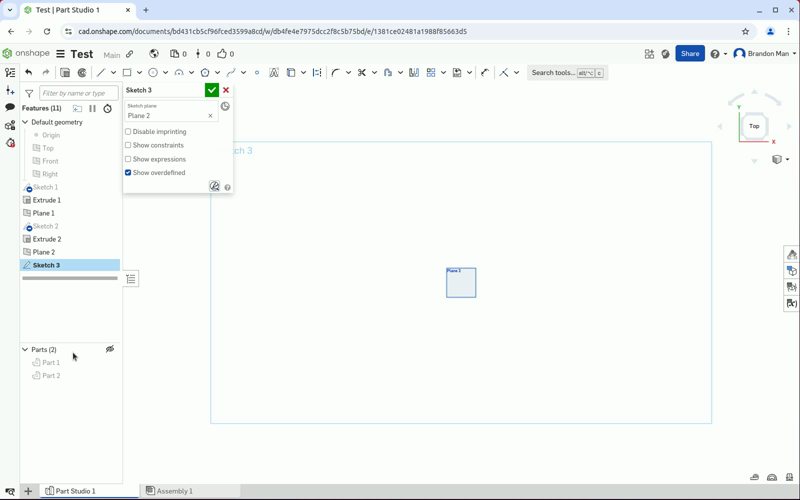
key(c)
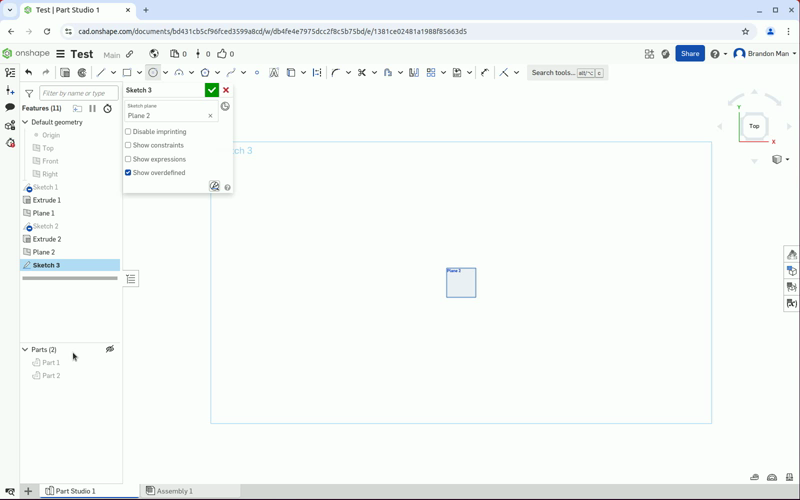
key_down(shift)
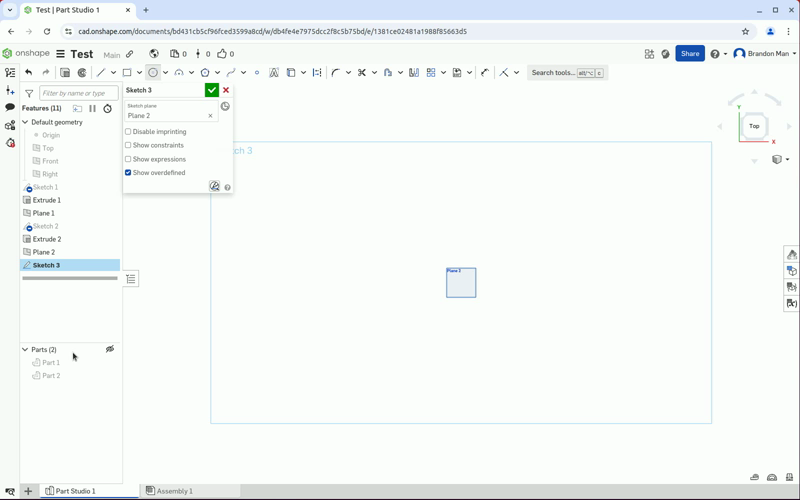
mouse_move(460, 282)
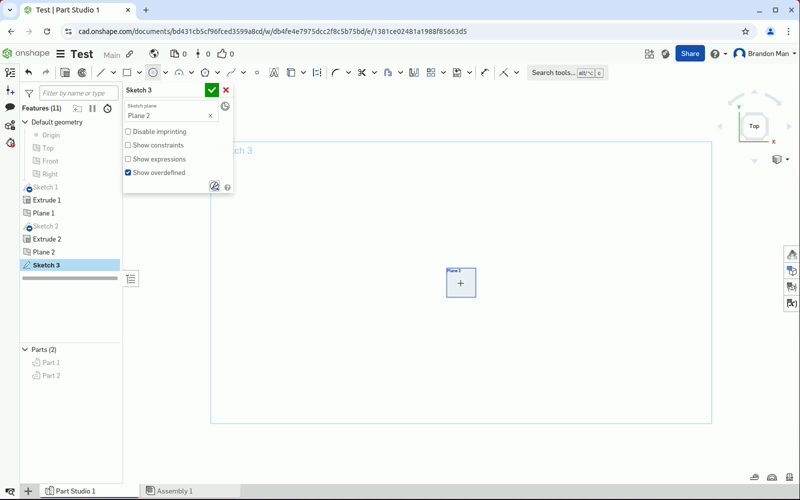
click(460, 282)
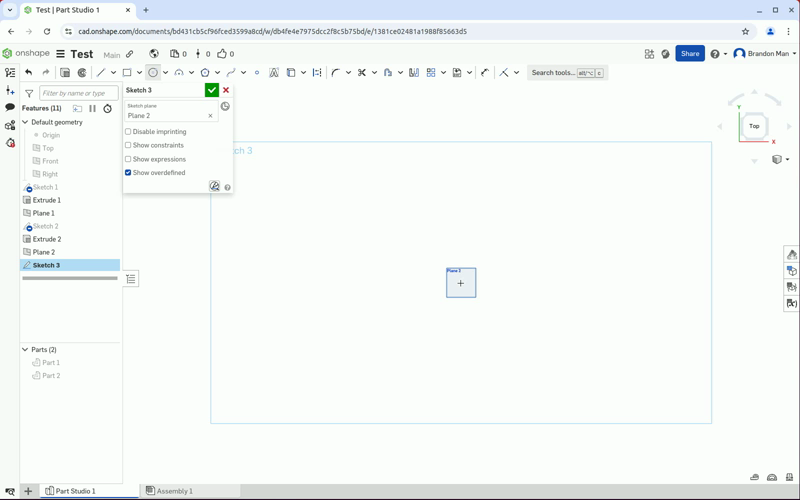
key_up(shift)
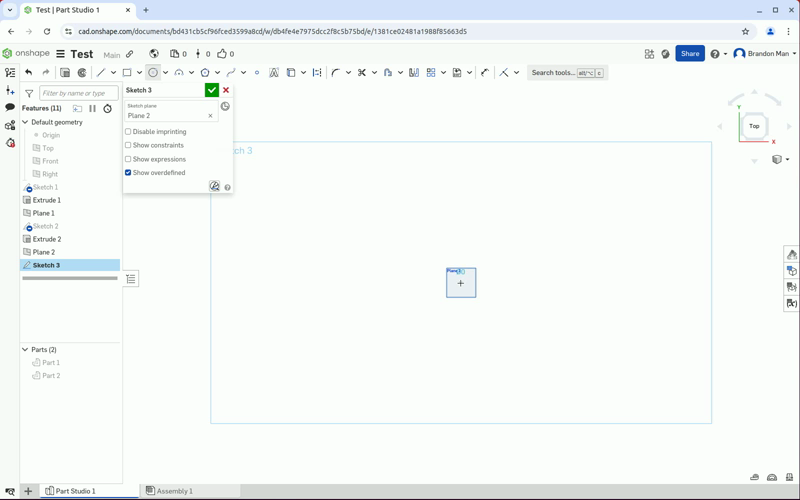
mouse_move(504, 282)
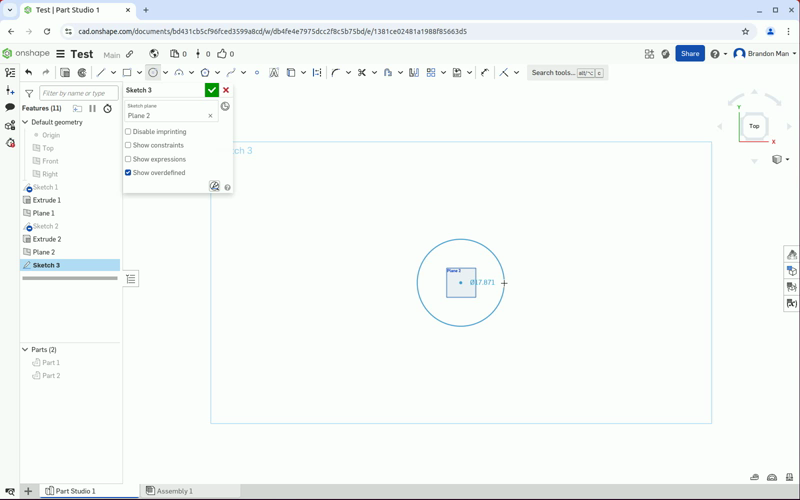
click(504, 282)
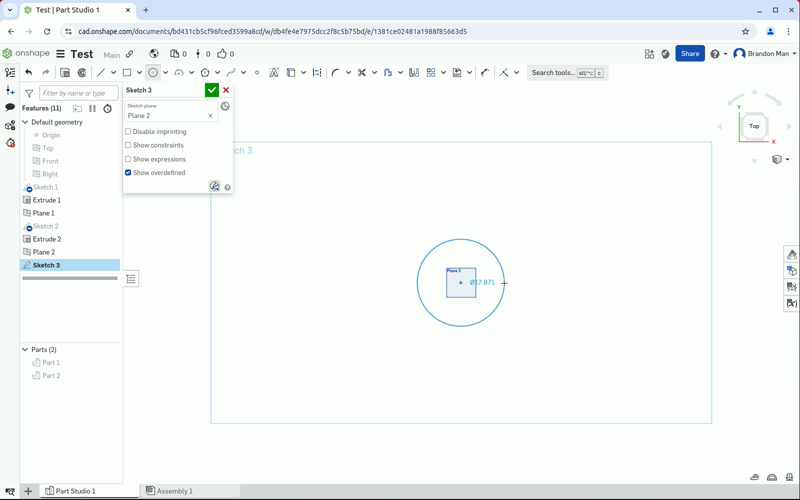
key(esc)
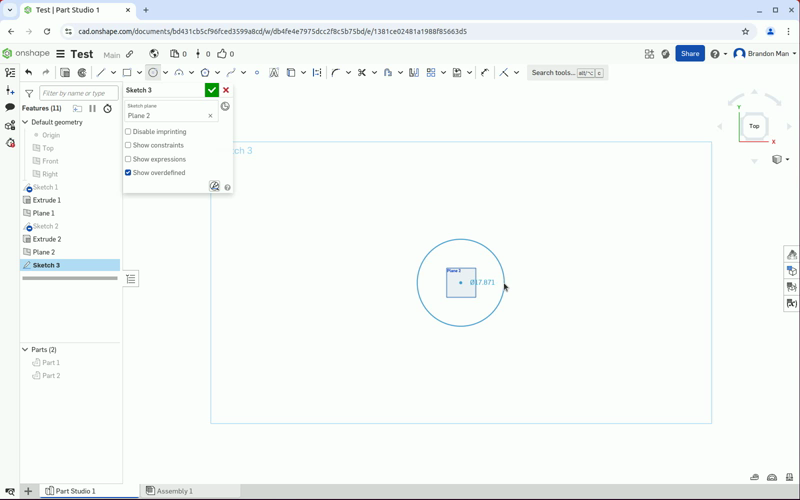
mouse_move(423, 290)
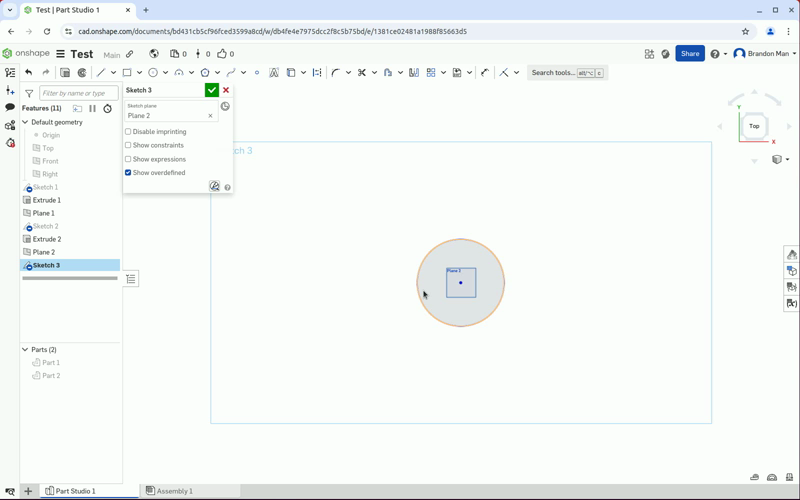
click(423, 290)
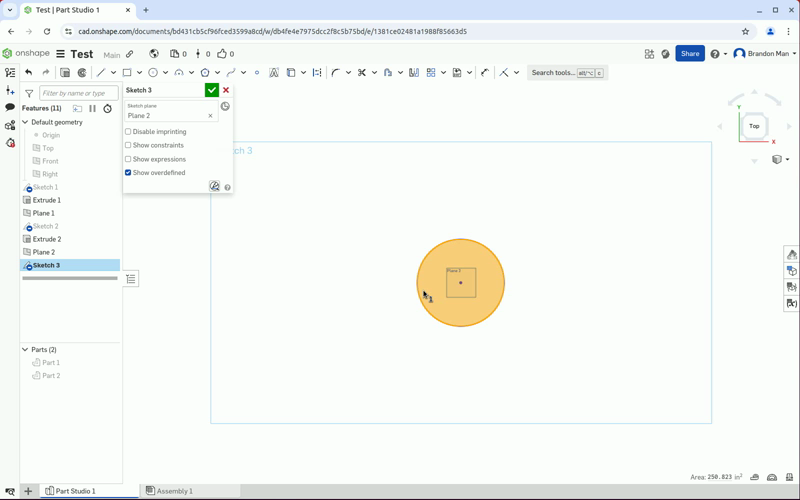
mouse_move(73, 352)
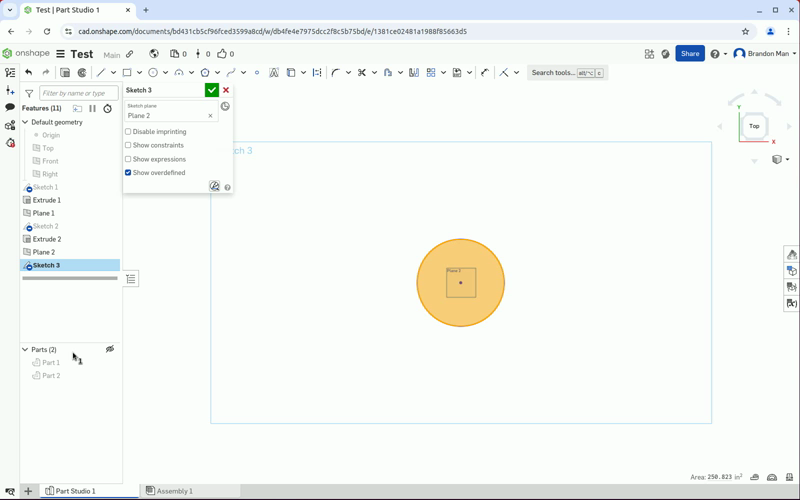
key(shift+y)
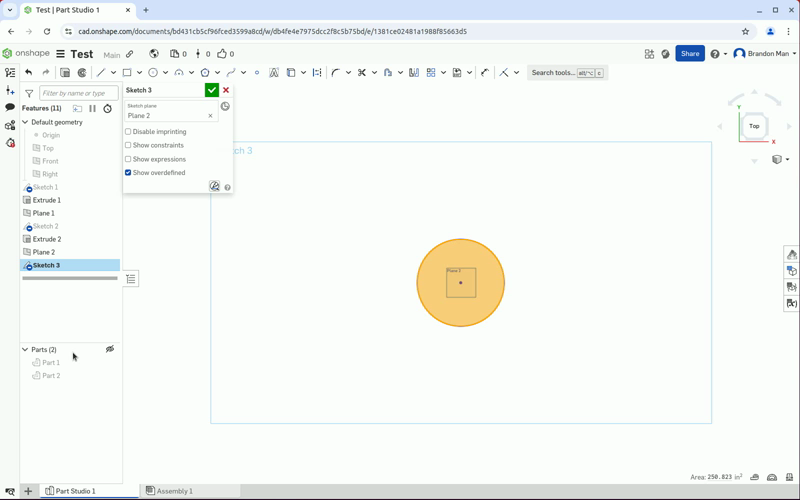
key(shift+e)
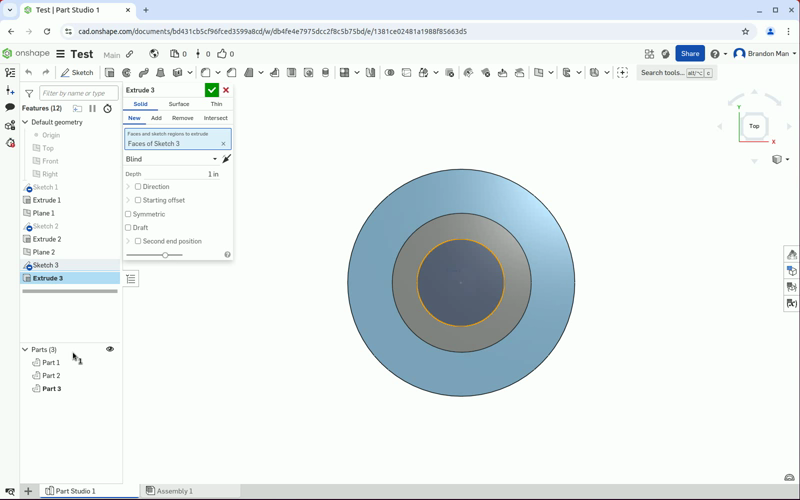
mouse_move(143, 106)
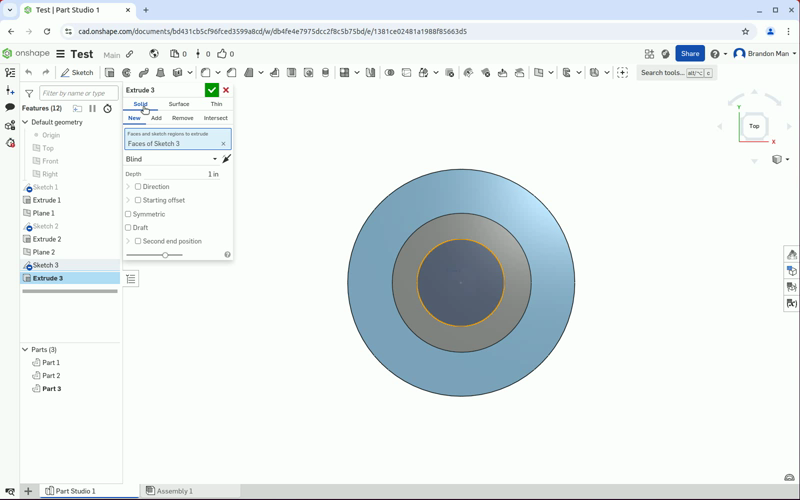
click(143, 106)
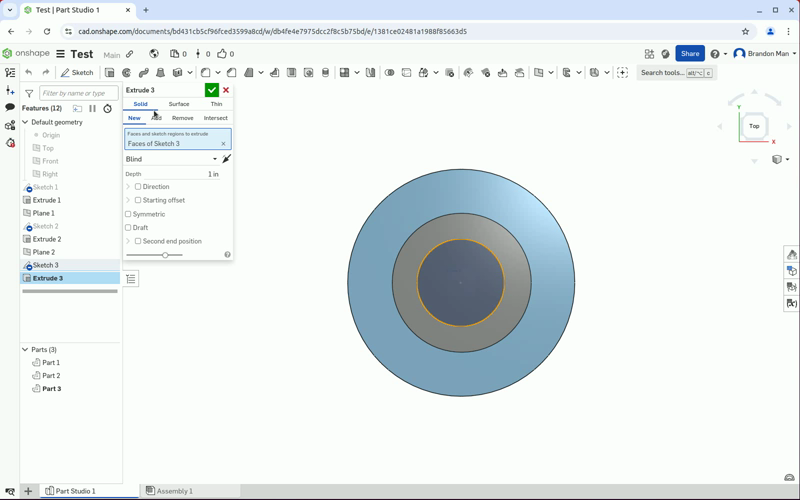
mouse_move(186, 120)
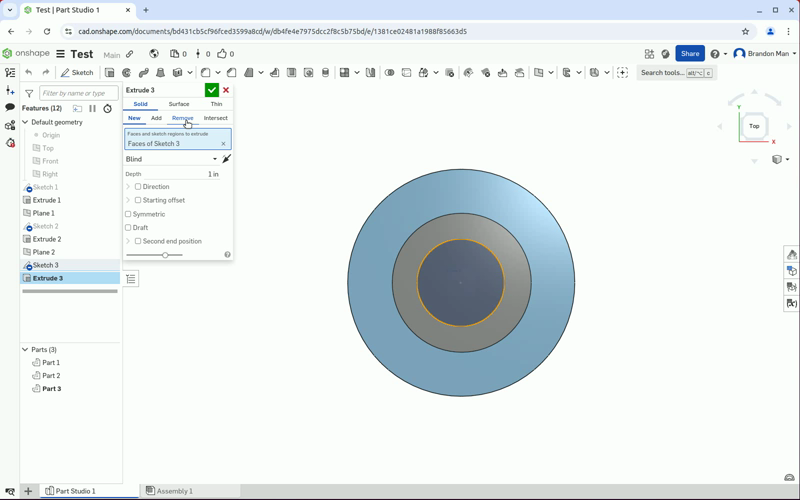
click(186, 120)
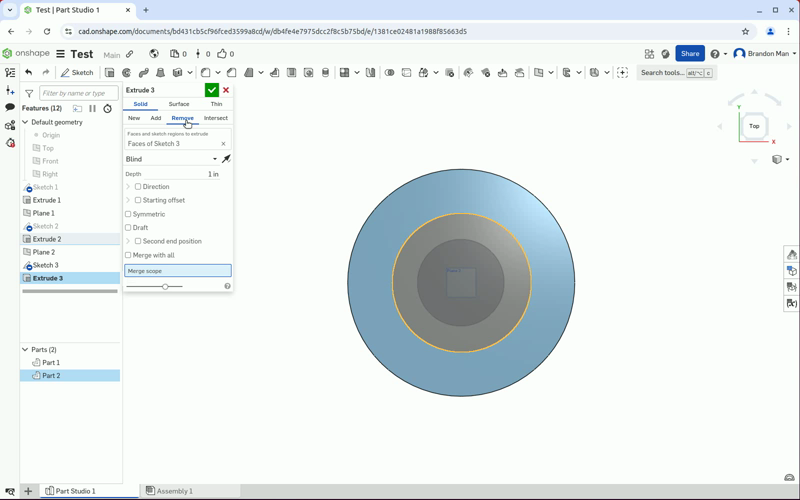
key(tab, 4)
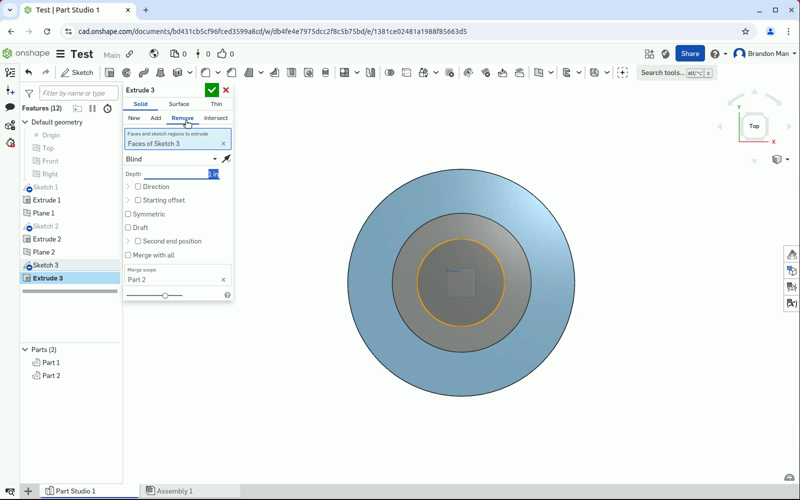
text(8.184)
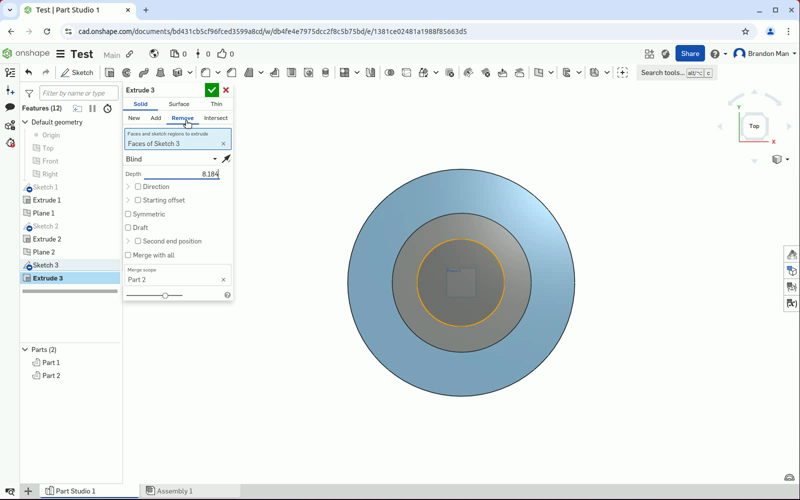
key(tab, 6)
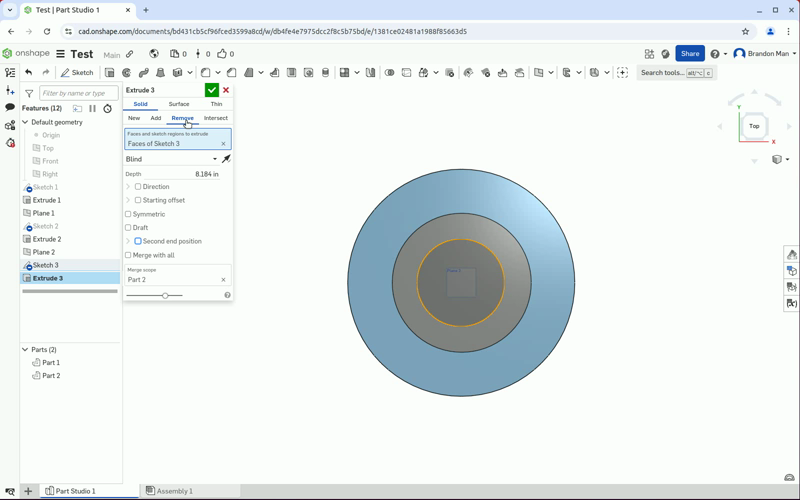
key(space)
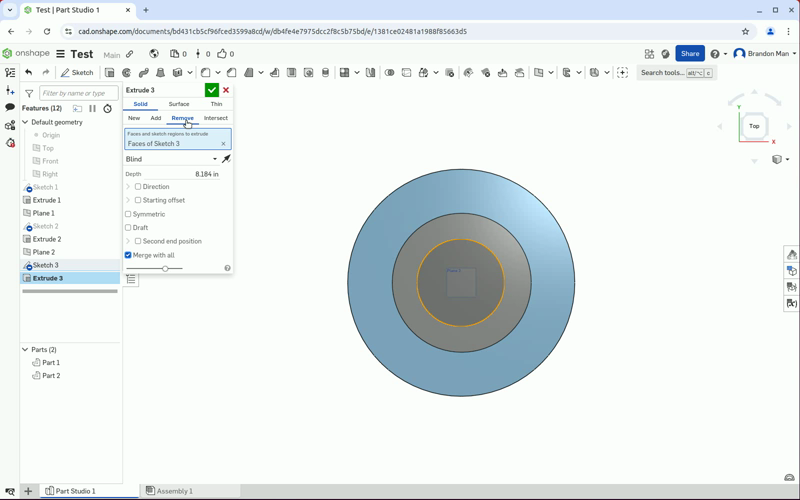
key(enter)
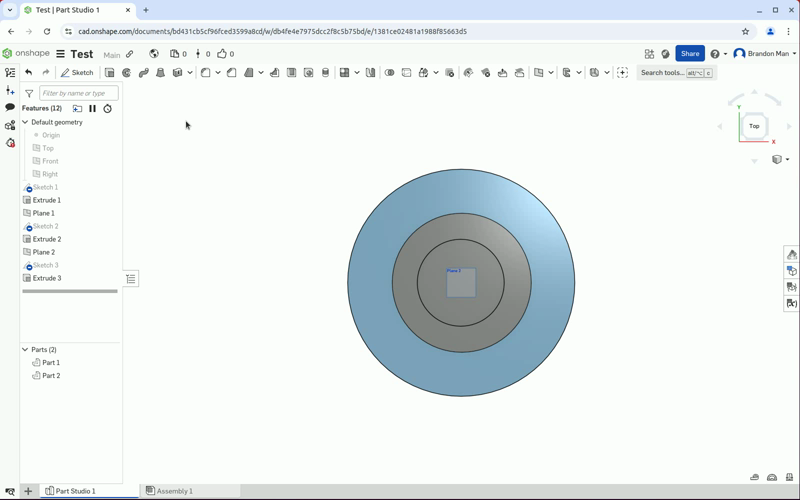
key(shift+h)
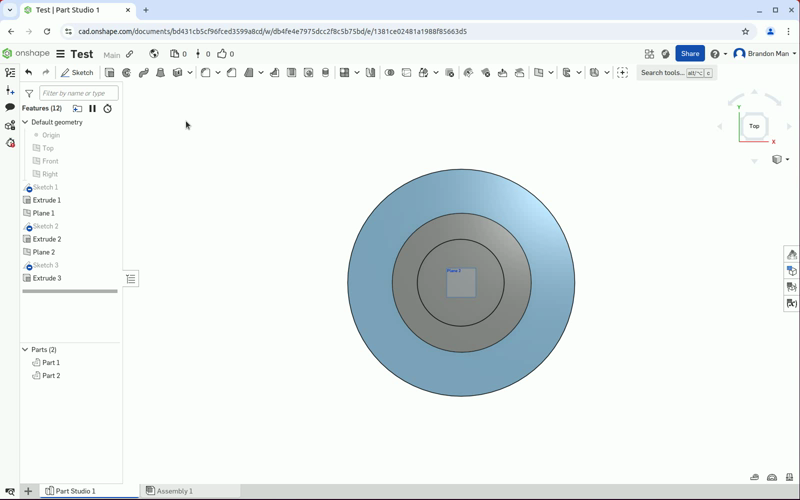
key(shift+h)
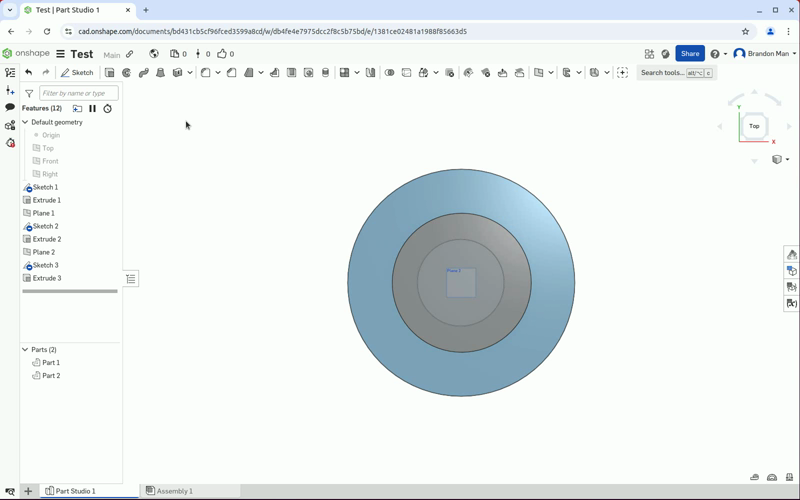
key(shift+7)
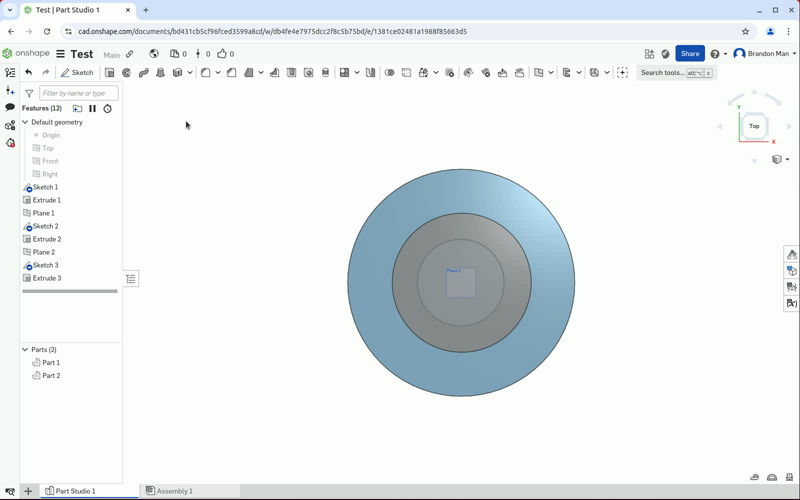
key(up, 3)
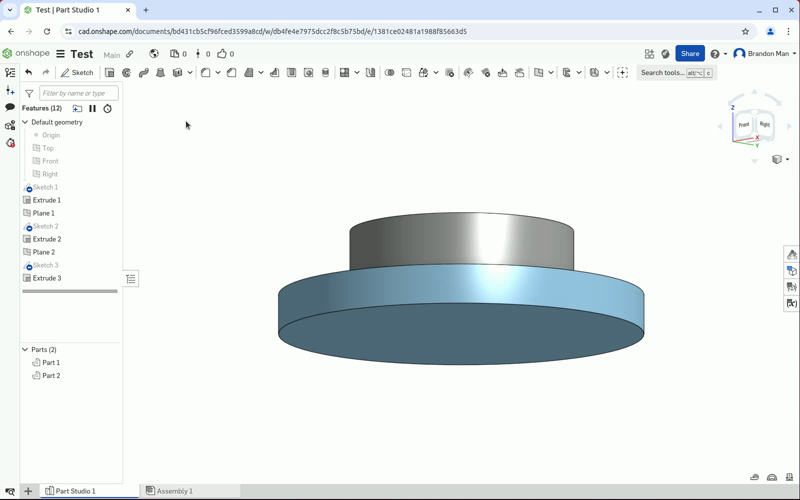
key(left, 3)
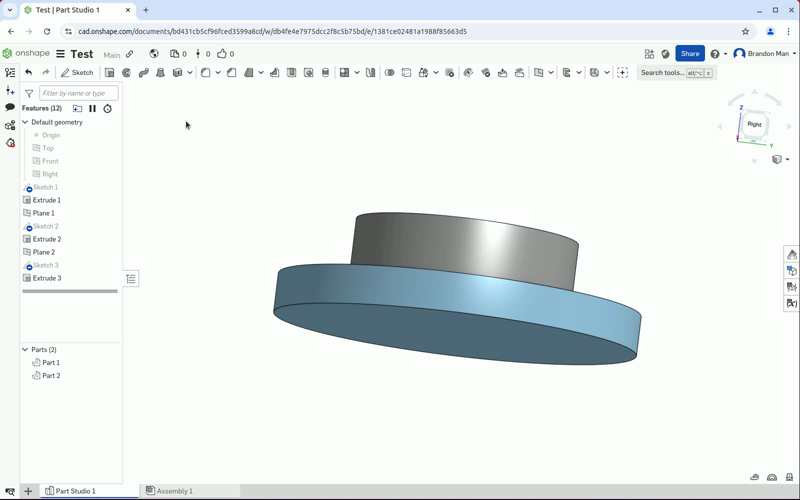
key(right, 3)
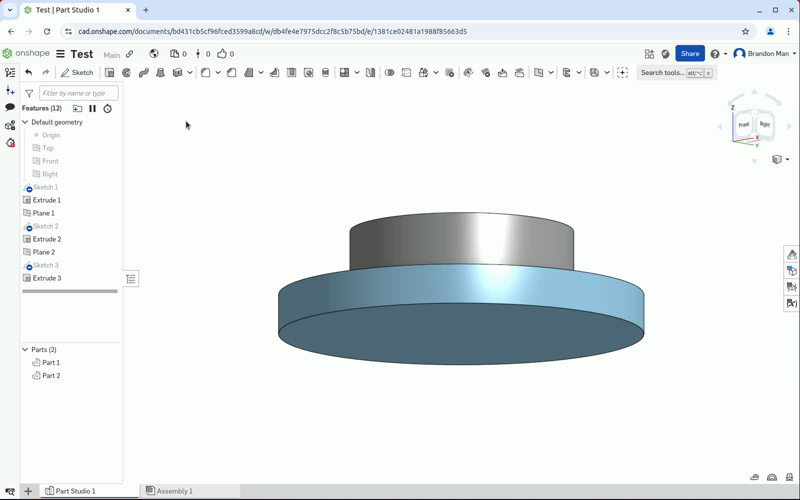
key(down, 3)
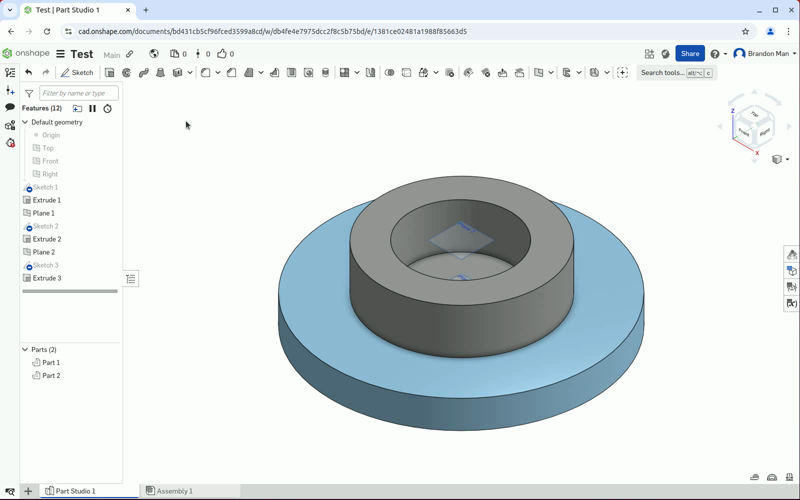
mouse_move(73, 189)
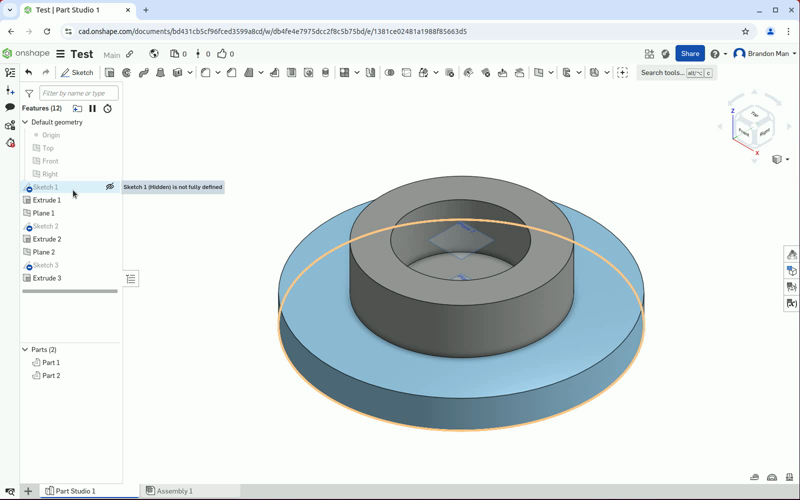
click(73, 189)